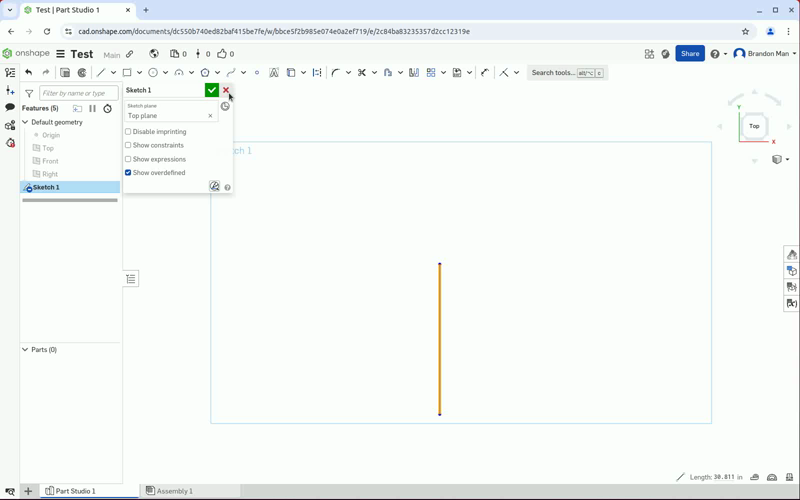
key(shift+h)
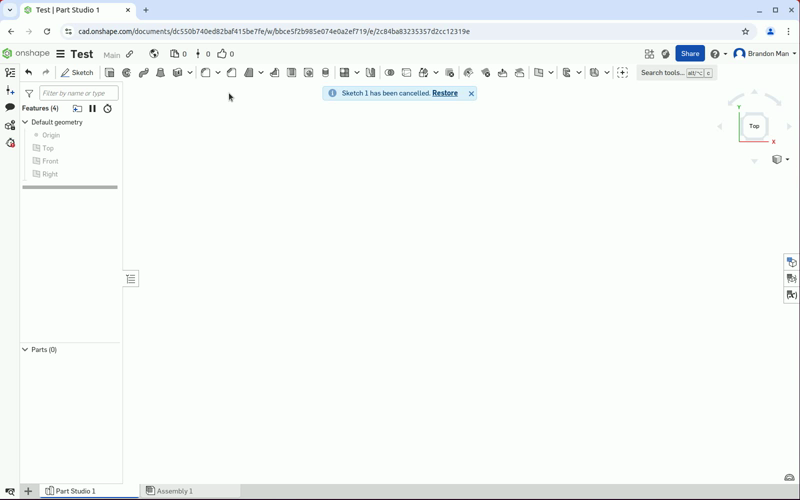
mouse_move(73, 352)
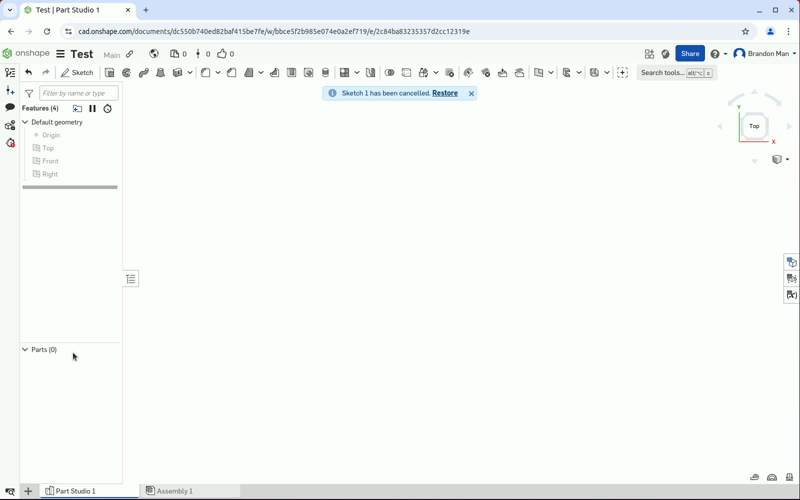
key(y)
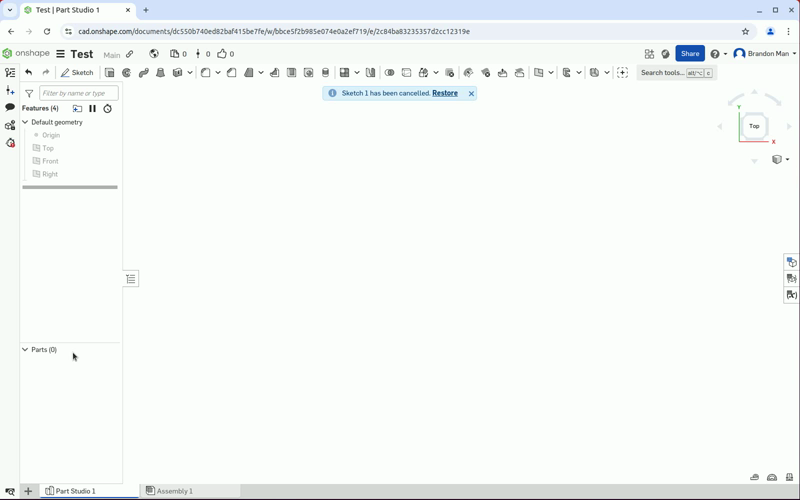
key(shift+p)
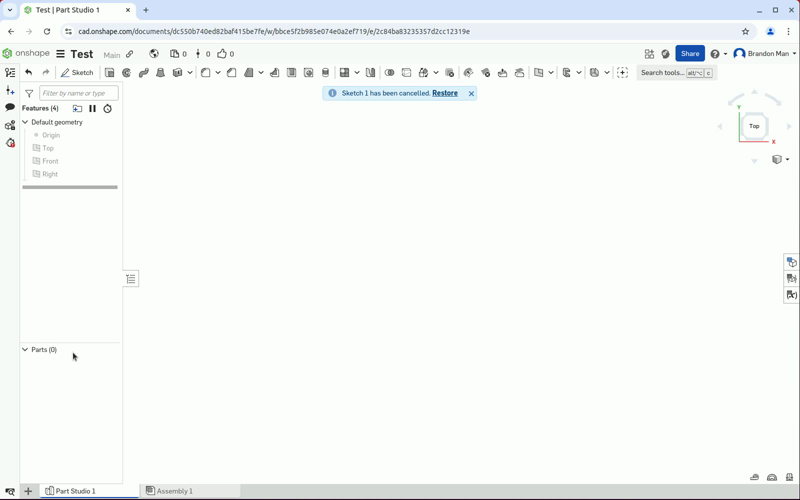
key(space)
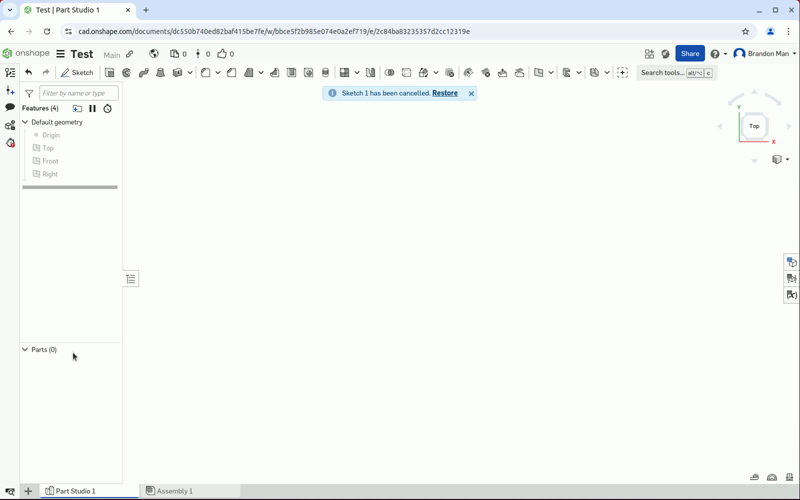
key_down(shift)
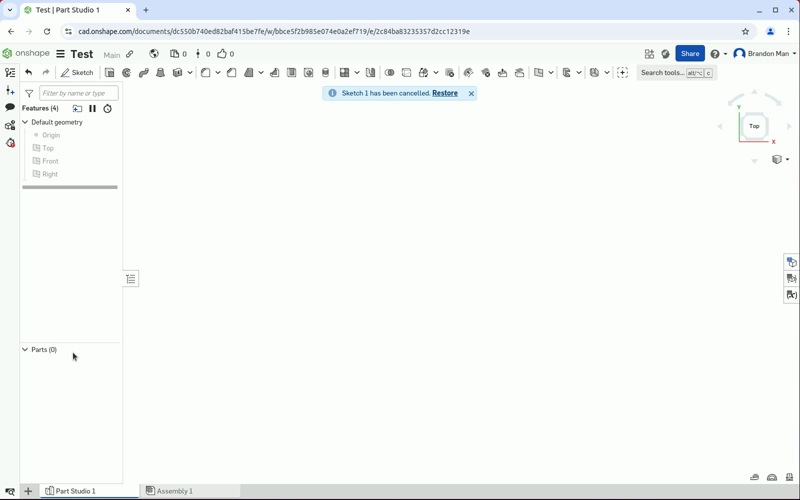
key(up)
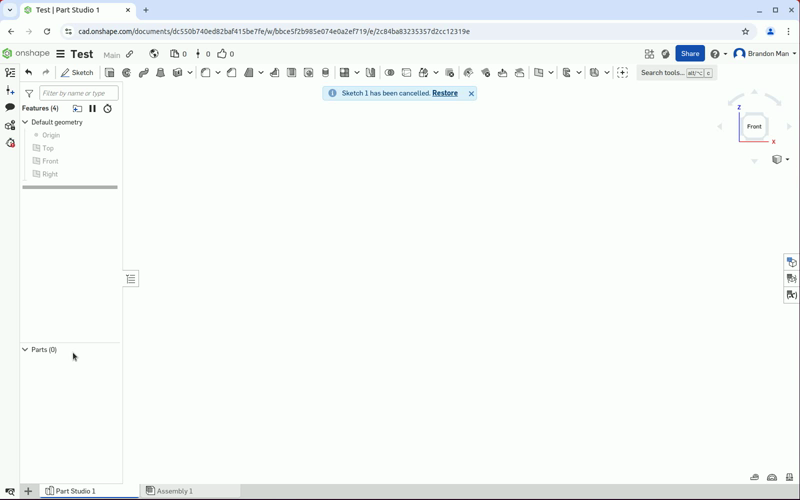
key_up(shift)
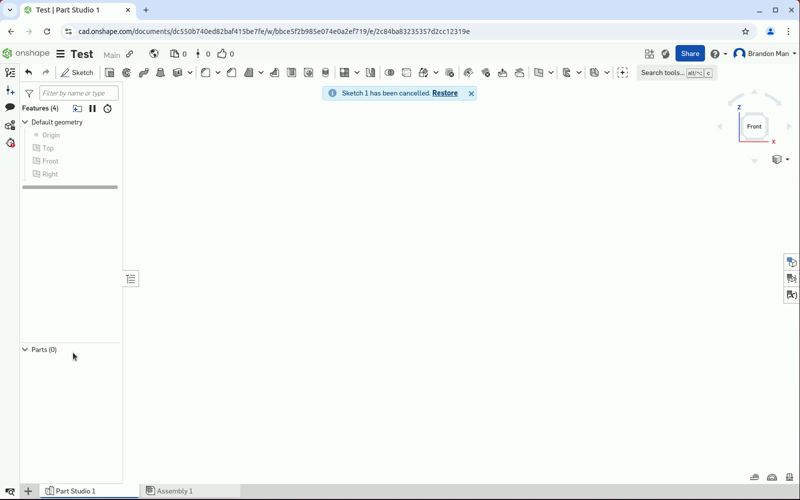
mouse_move(73, 352)
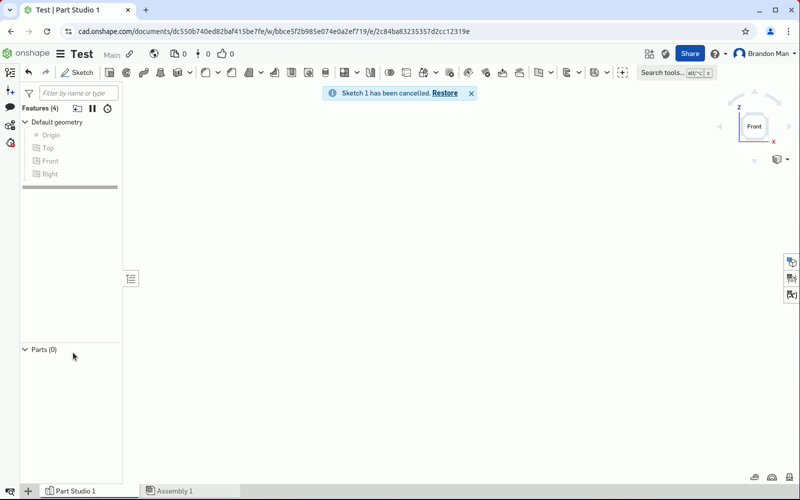
key(shift+y)
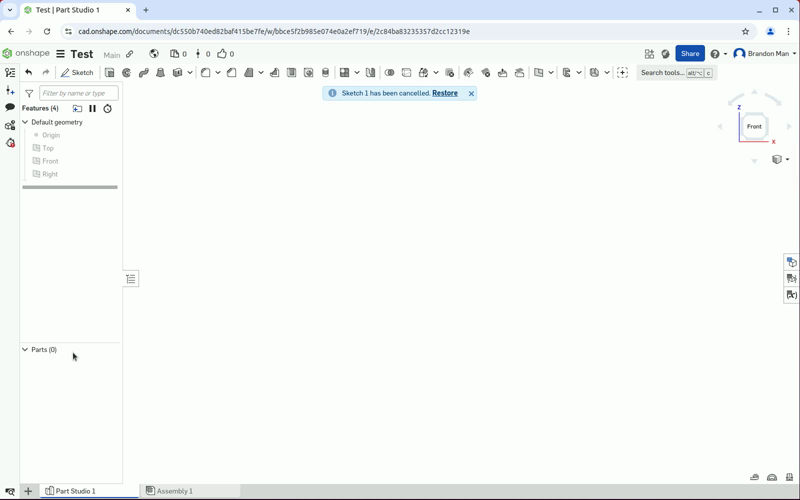
key(shift+s)
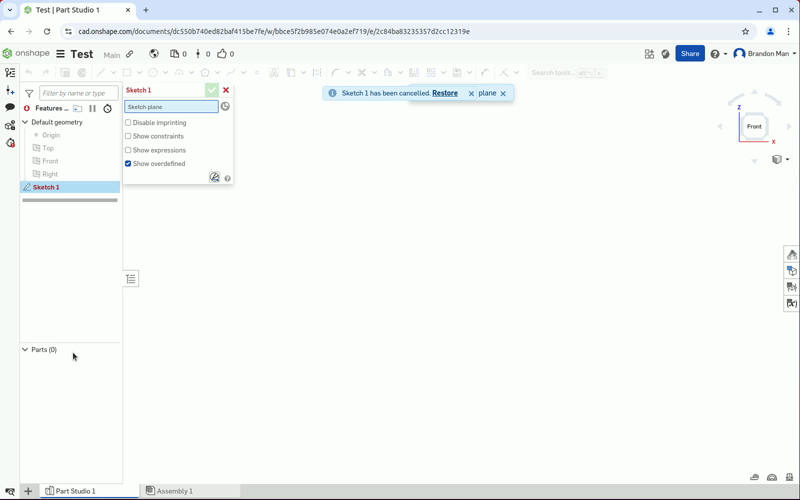
mouse_move(73, 163)
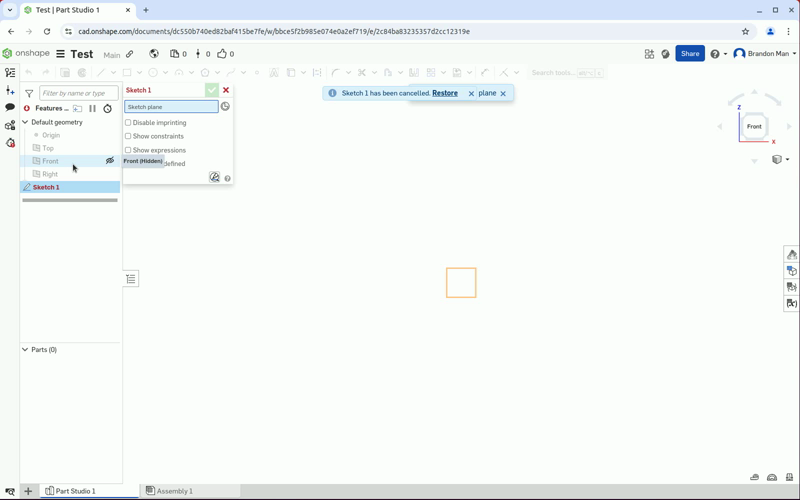
click(73, 163)
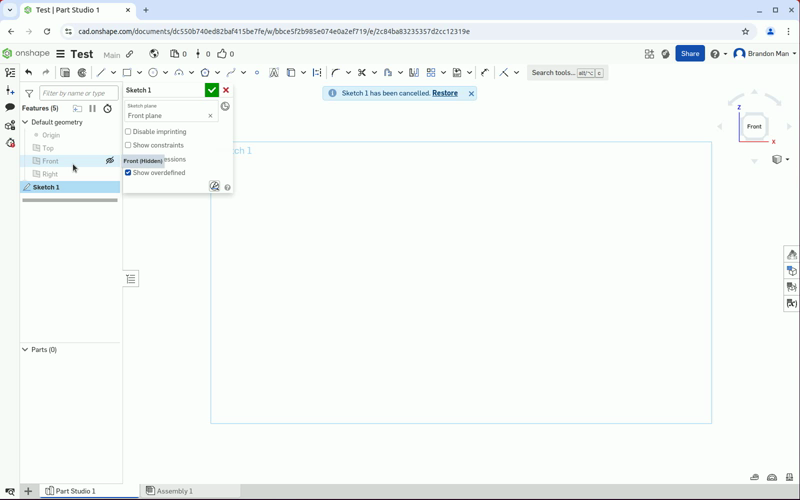
mouse_move(73, 352)
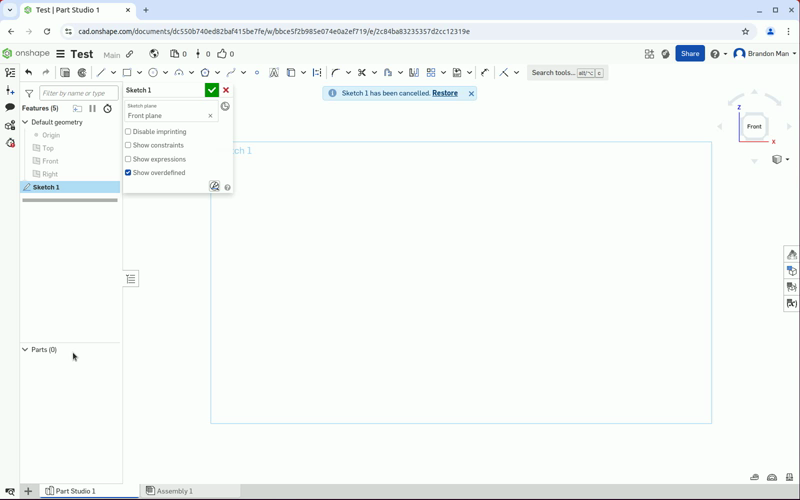
key(y)
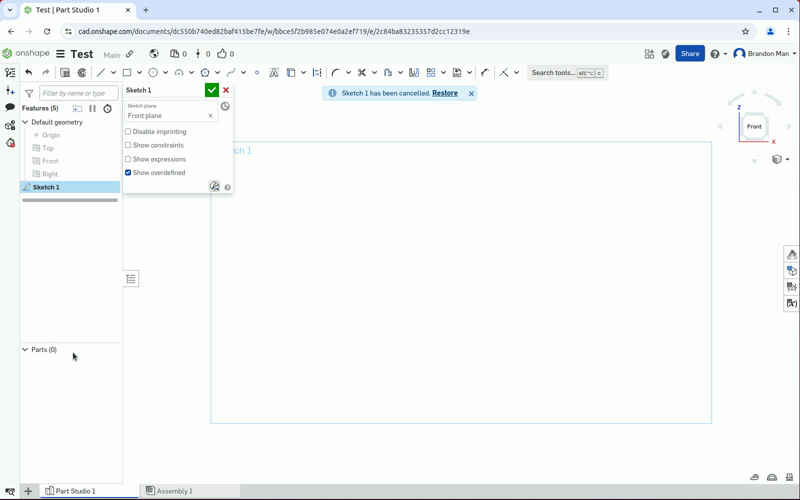
key(l)
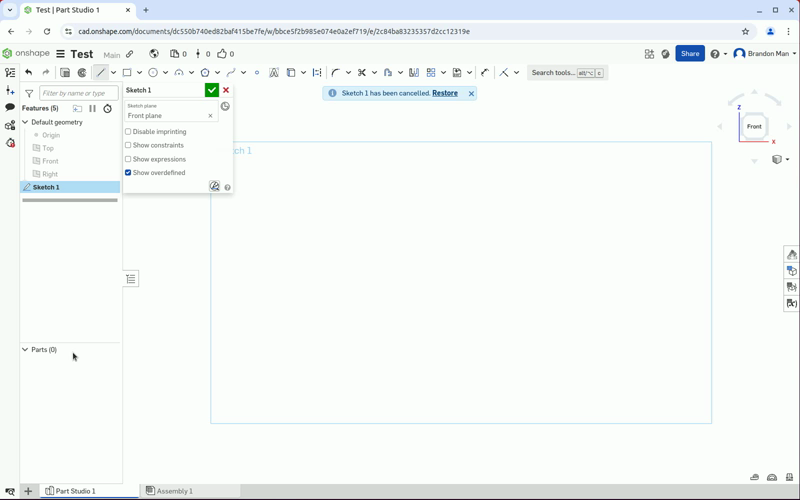
key_down(shift)
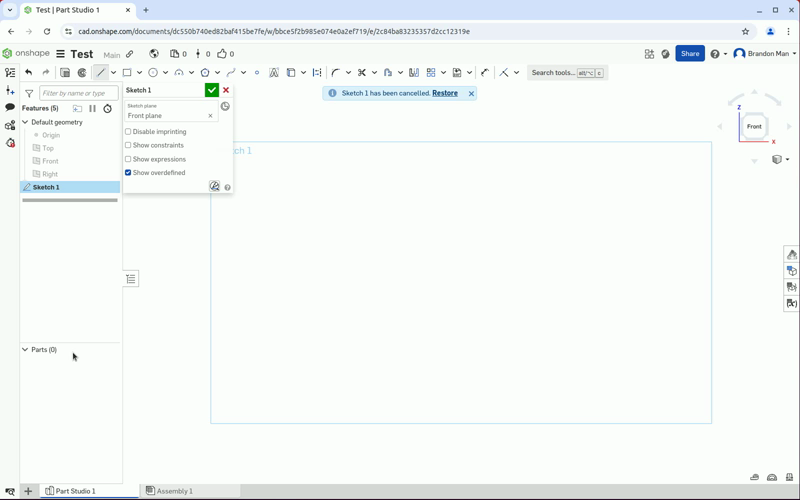
mouse_move(404, 339)
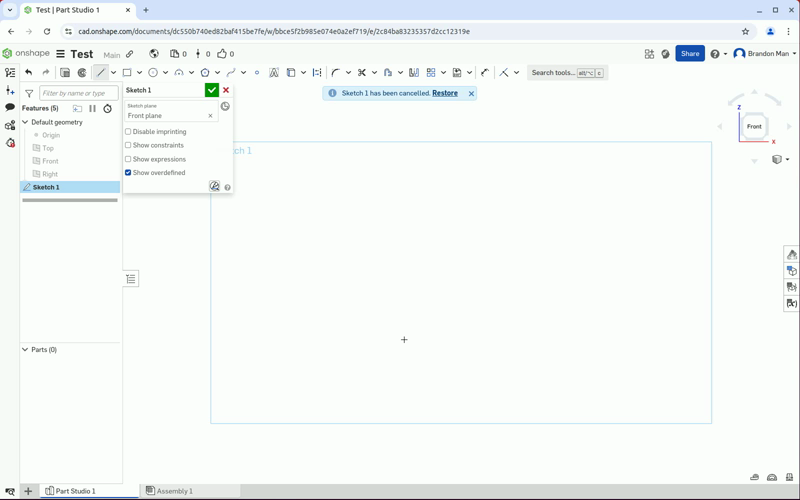
click(404, 339)
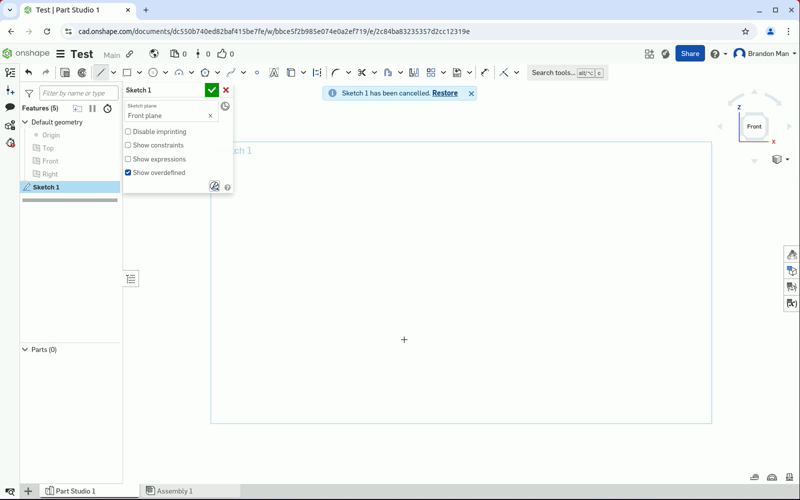
key_up(shift)
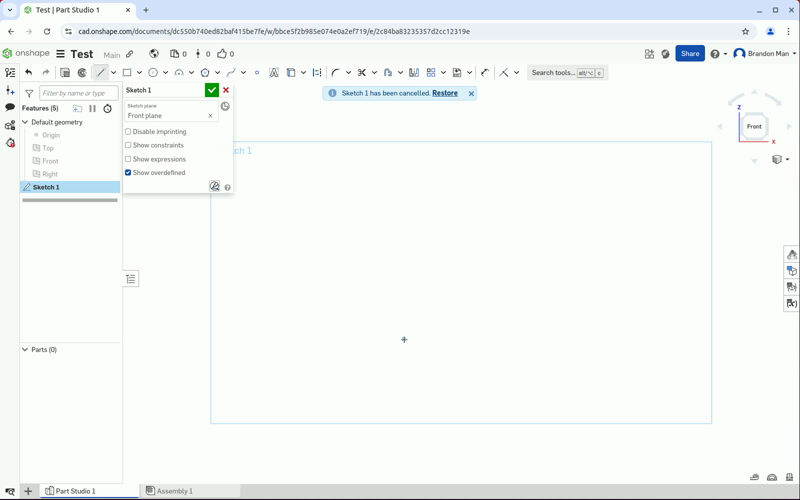
key_down(shift)
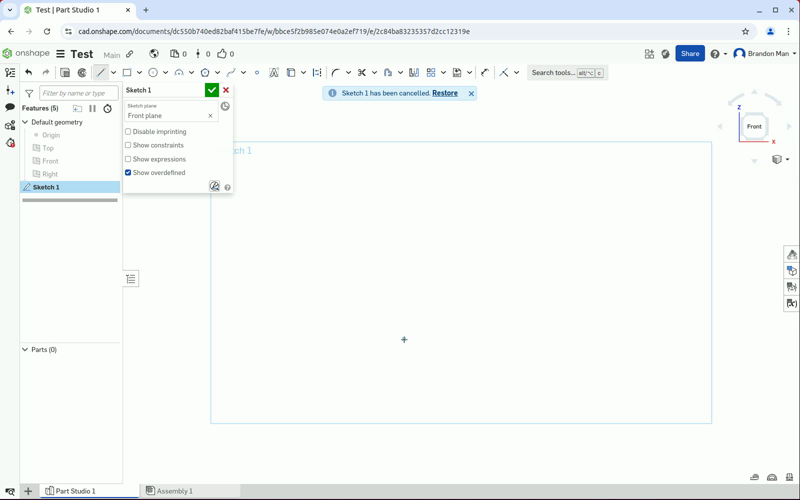
mouse_move(528, 339)
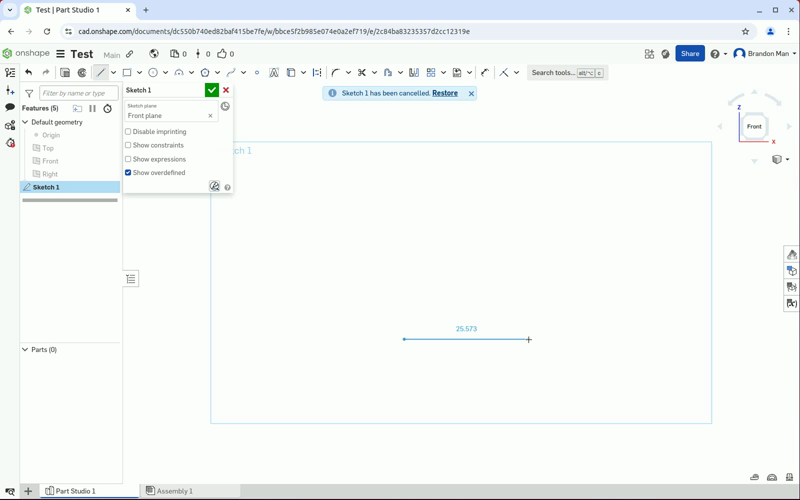
click(528, 339)
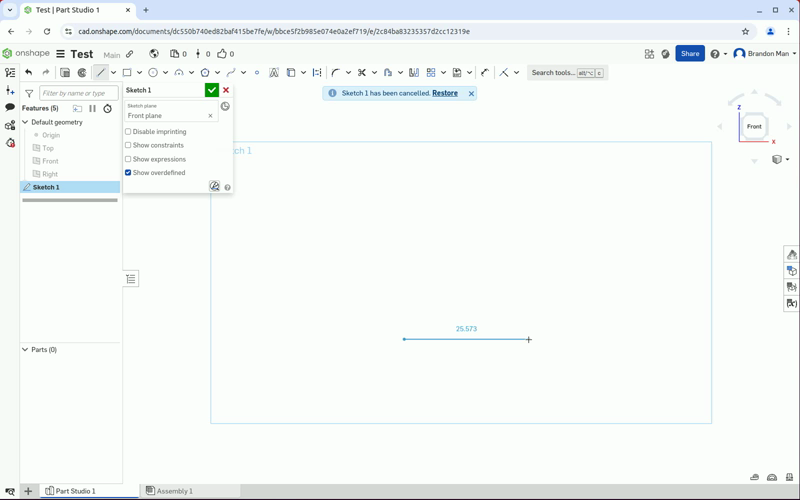
key_up(shift)
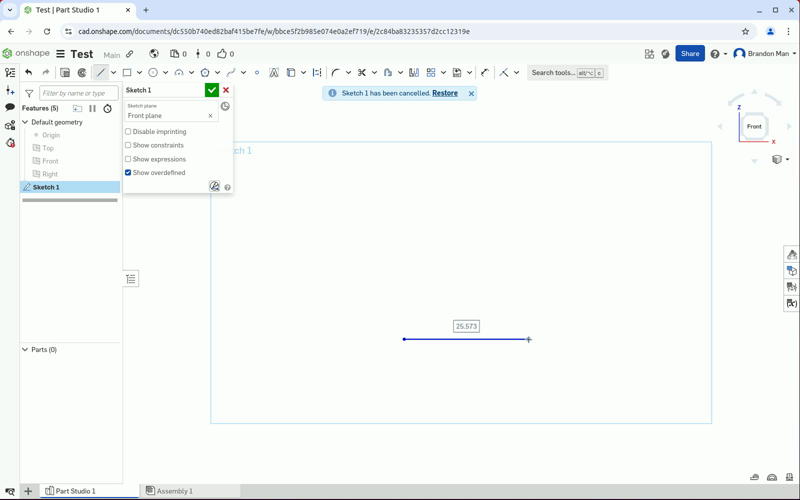
key_down(shift)
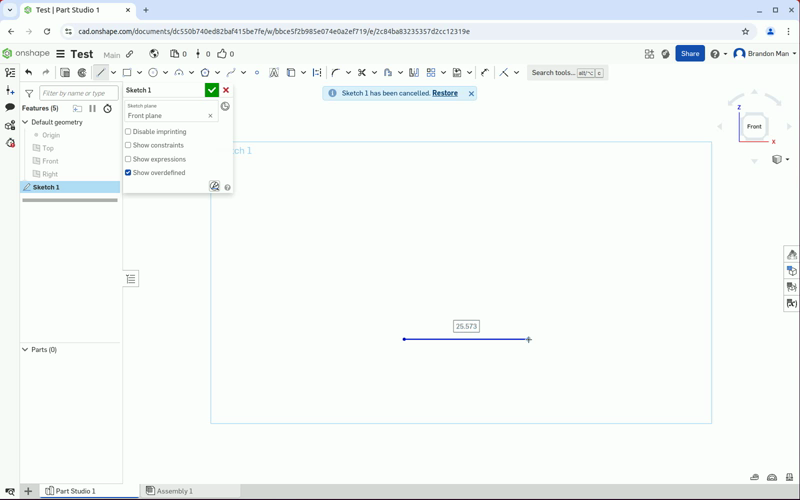
mouse_move(558, 339)
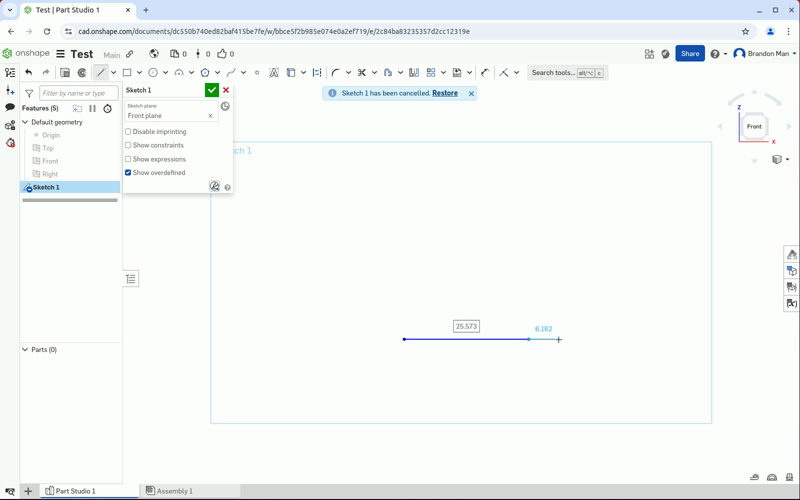
mouse_move(528, 282)
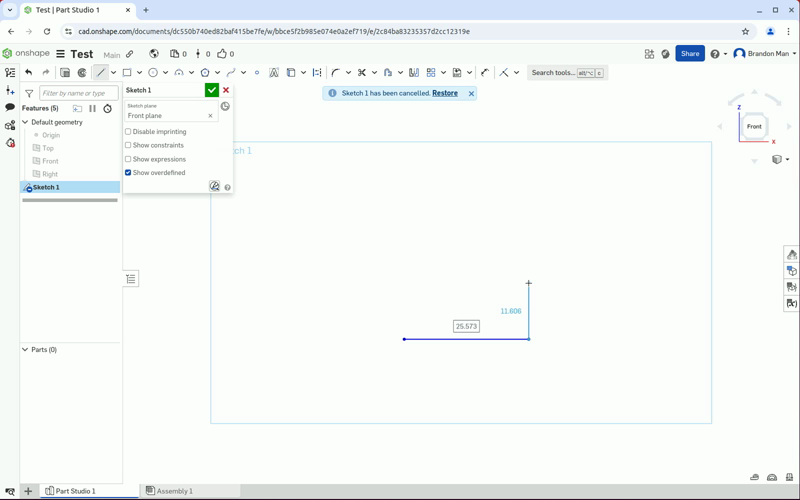
click(528, 282)
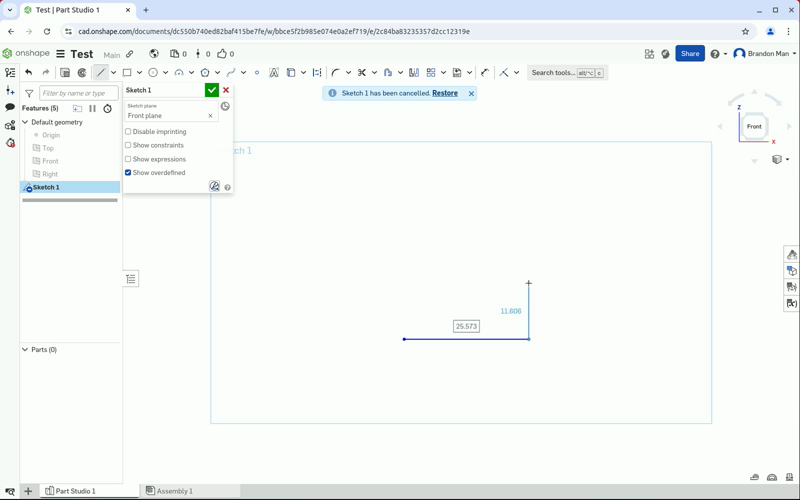
key_up(shift)
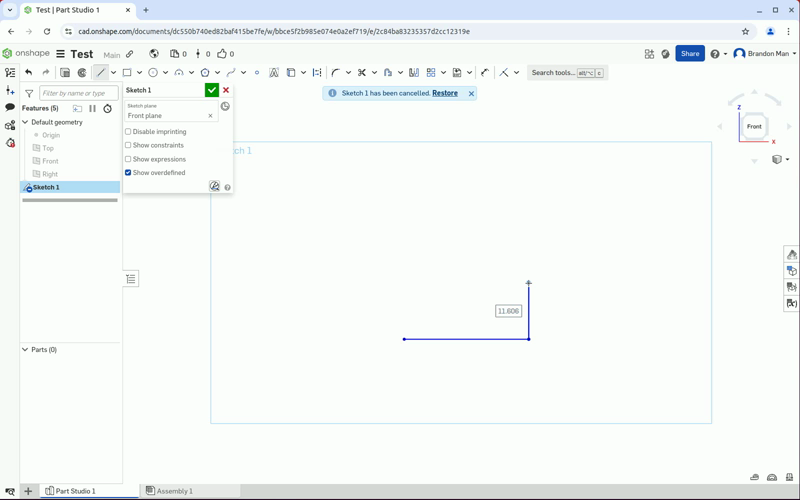
key_down(shift)
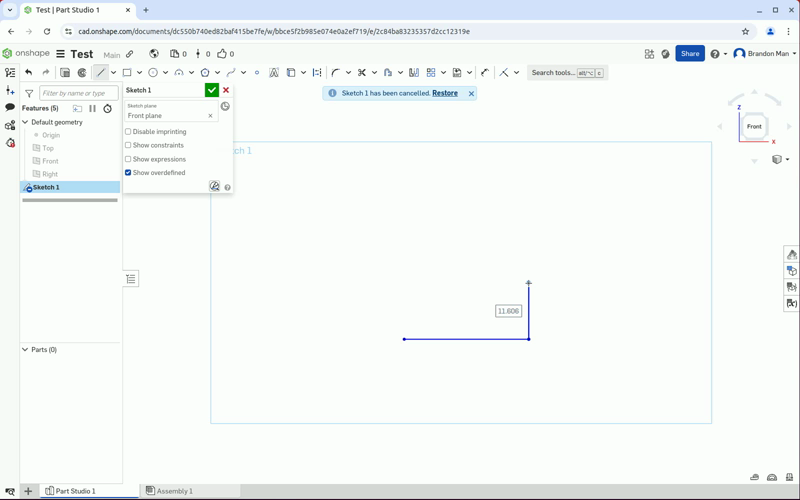
mouse_move(558, 282)
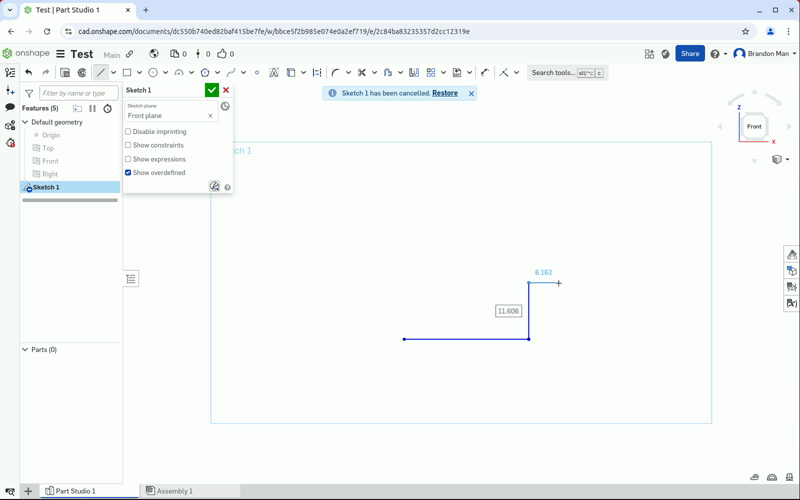
mouse_move(572, 282)
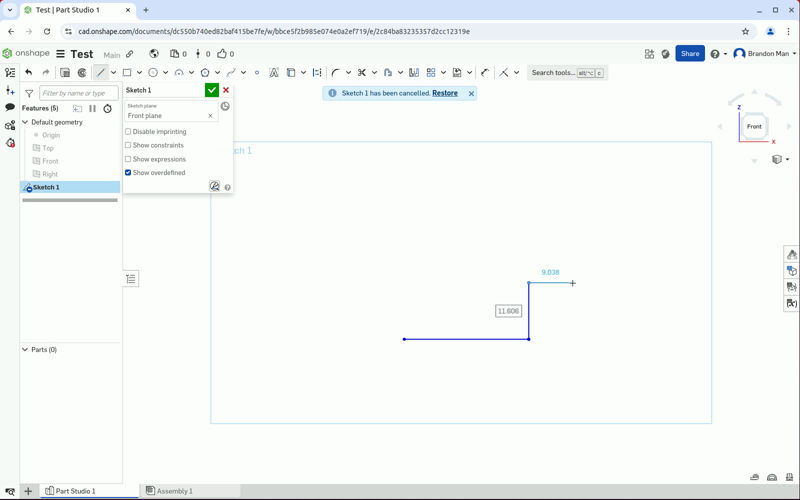
click(572, 282)
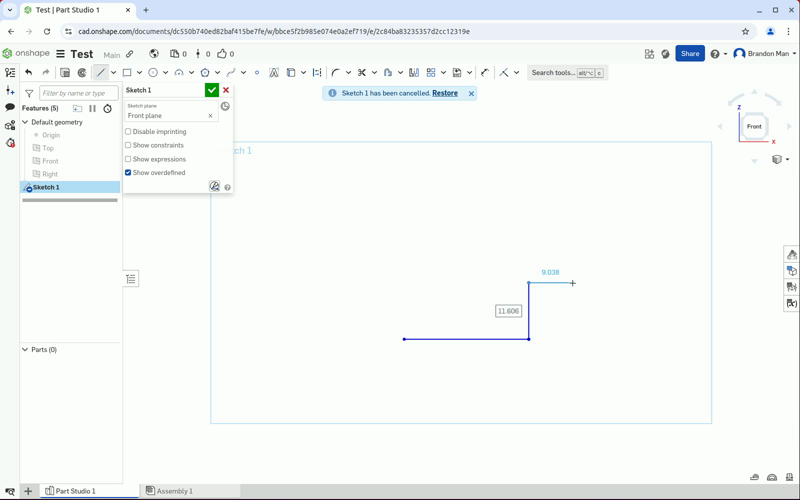
key_up(shift)
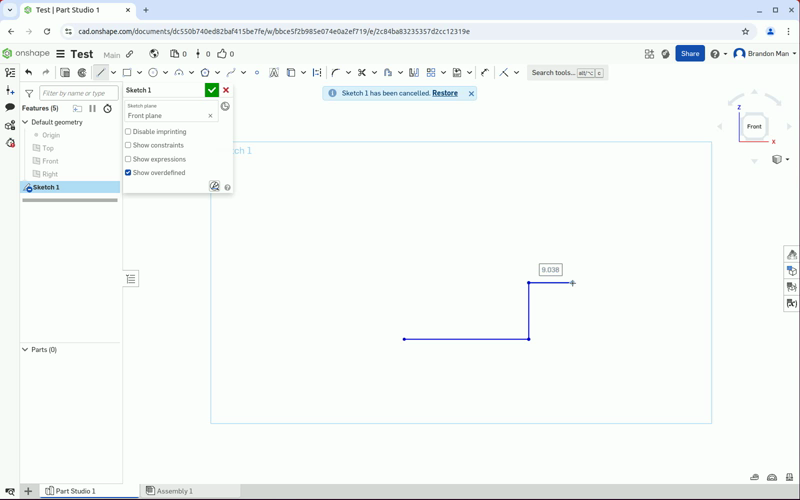
key_down(shift)
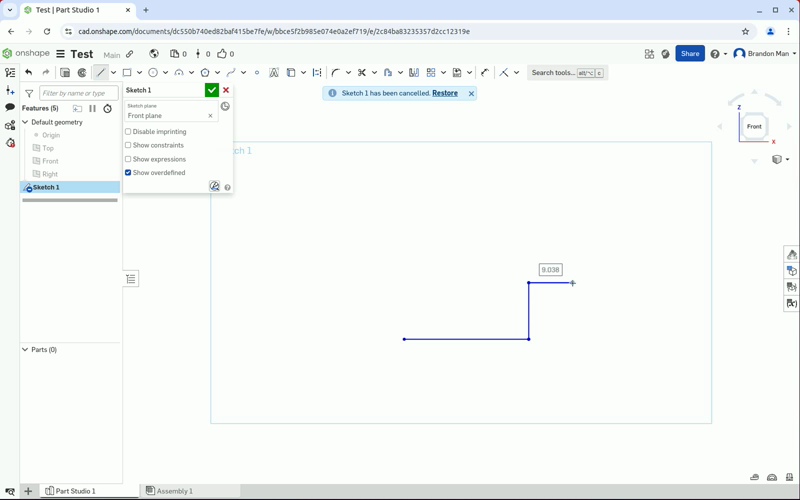
mouse_move(589, 282)
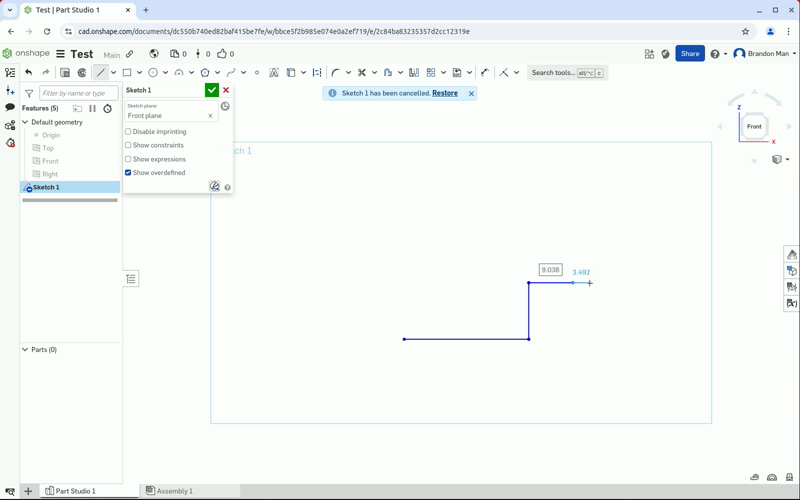
mouse_move(572, 249)
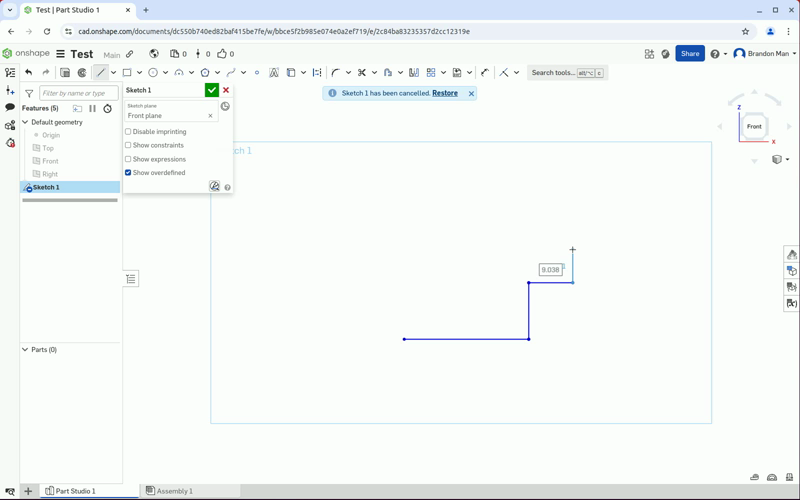
click(572, 249)
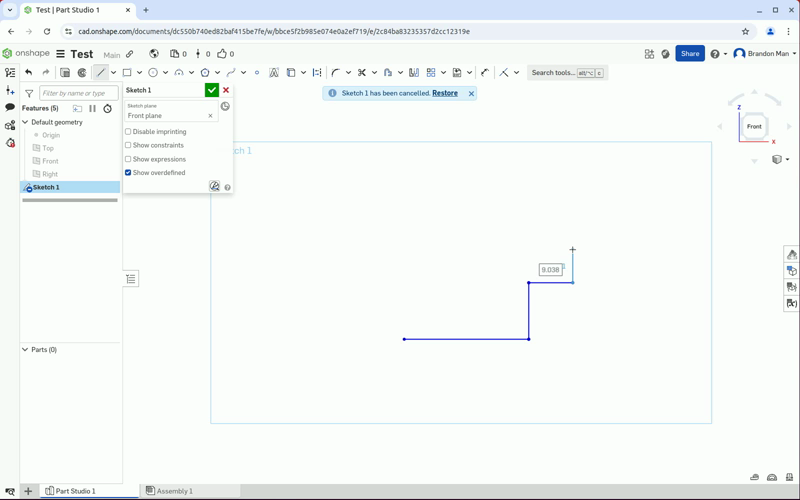
key_up(shift)
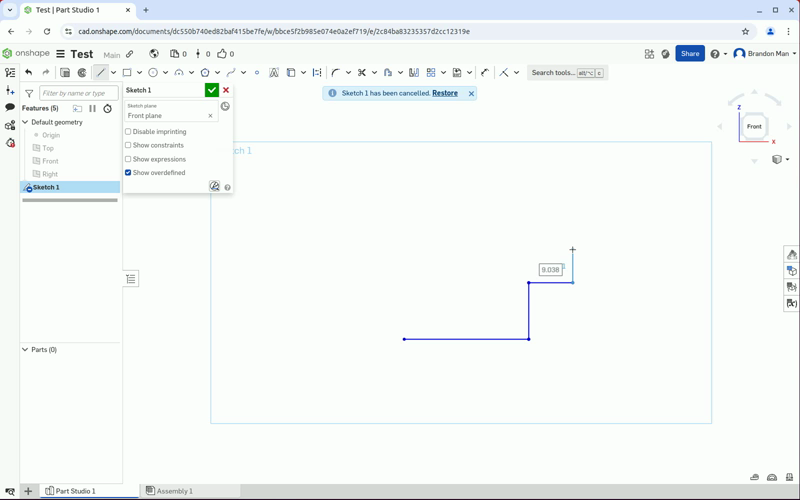
key_down(shift)
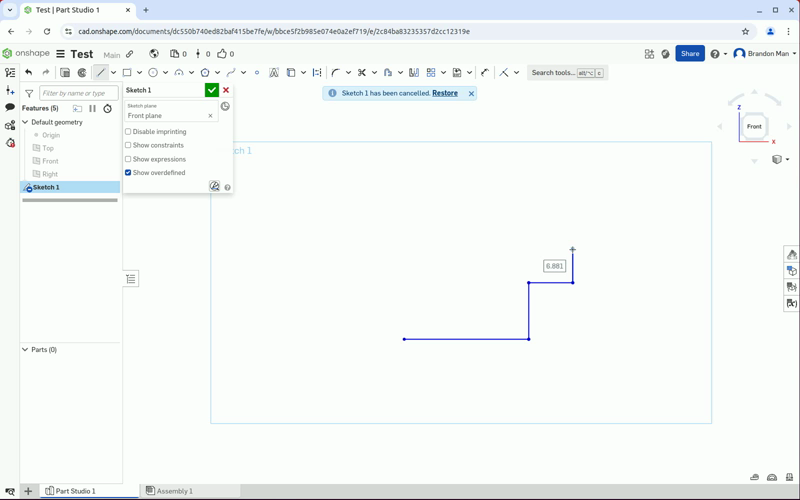
mouse_move(507, 249)
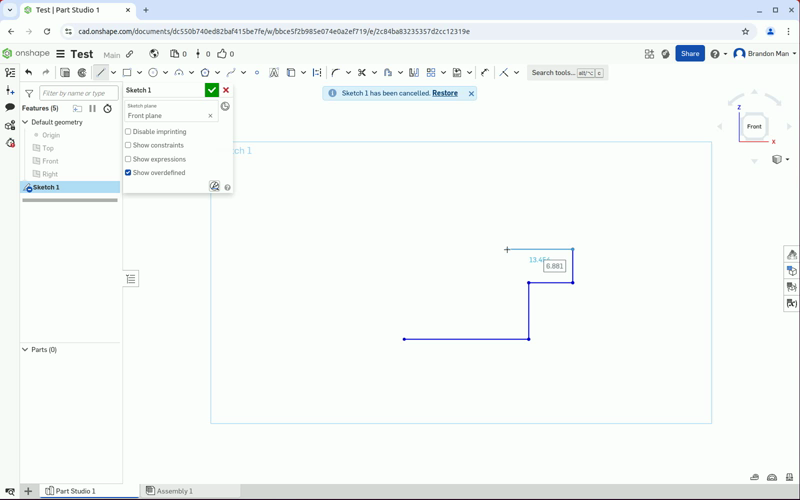
click(507, 249)
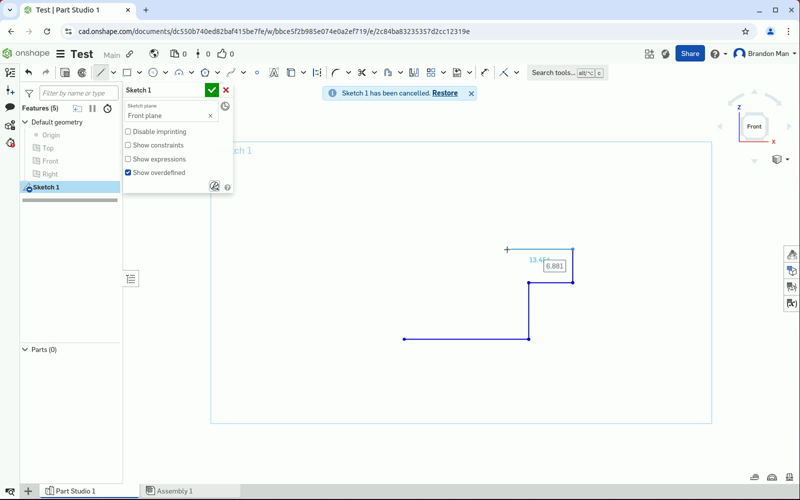
key_up(shift)
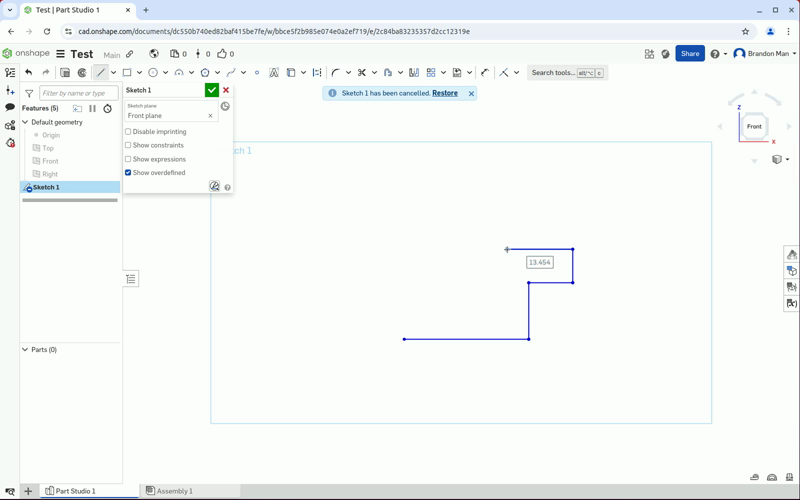
key_down(shift)
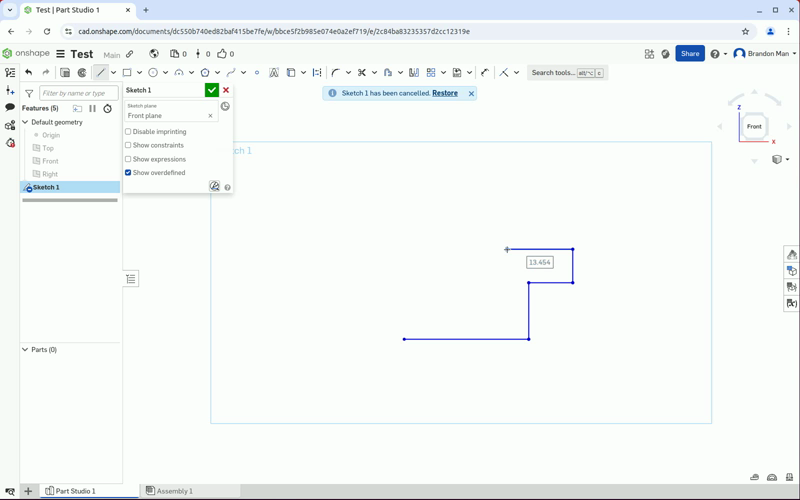
mouse_move(537, 249)
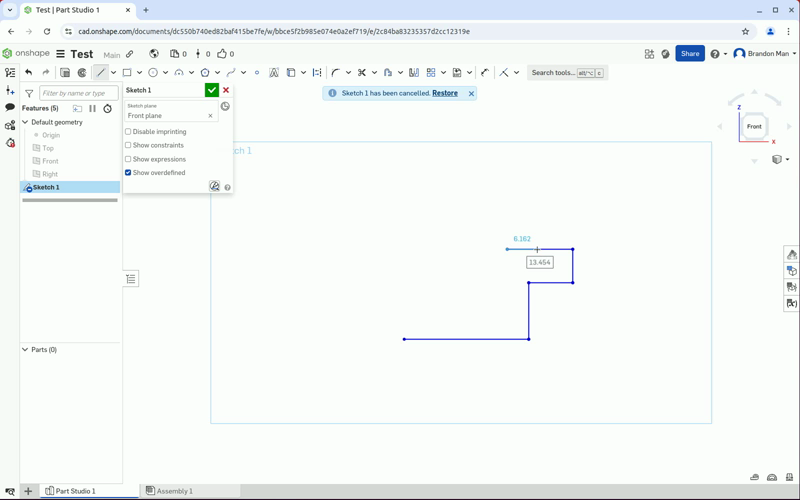
mouse_move(507, 194)
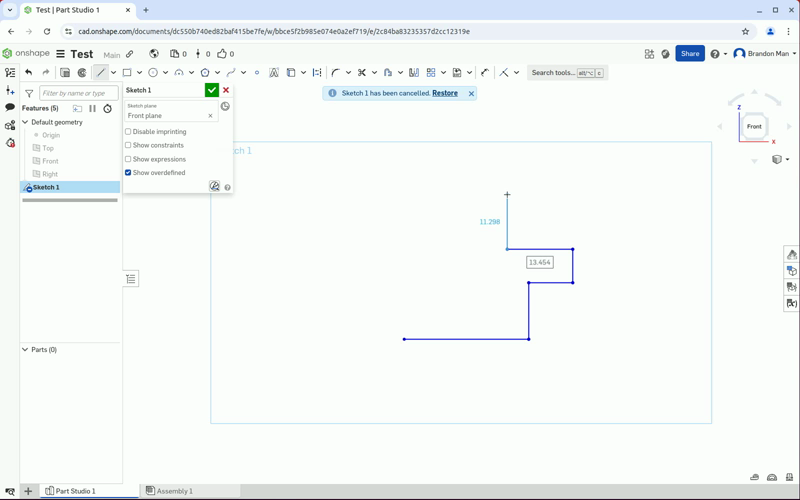
click(507, 194)
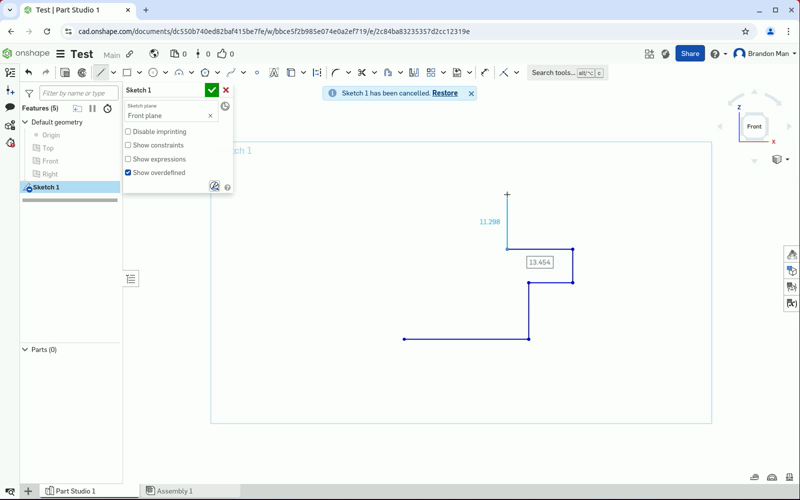
key_up(shift)
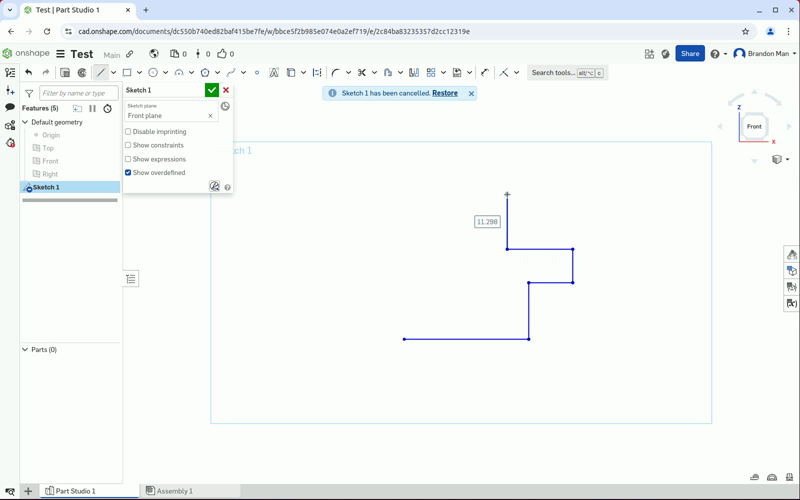
key_down(shift)
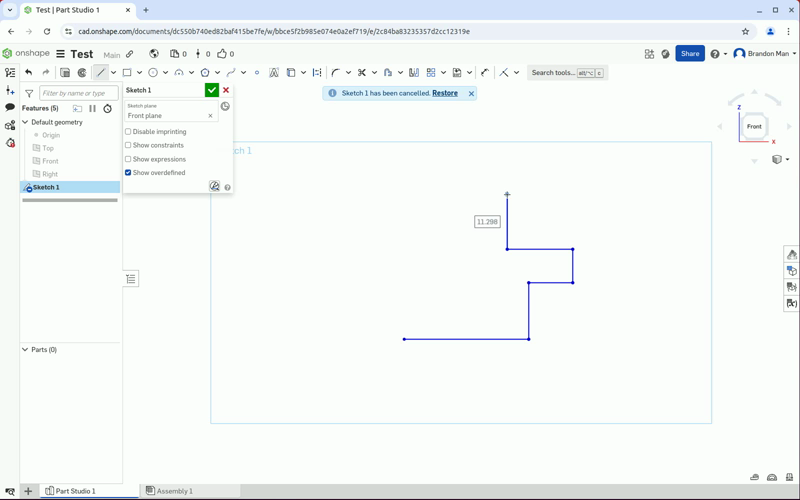
mouse_move(537, 194)
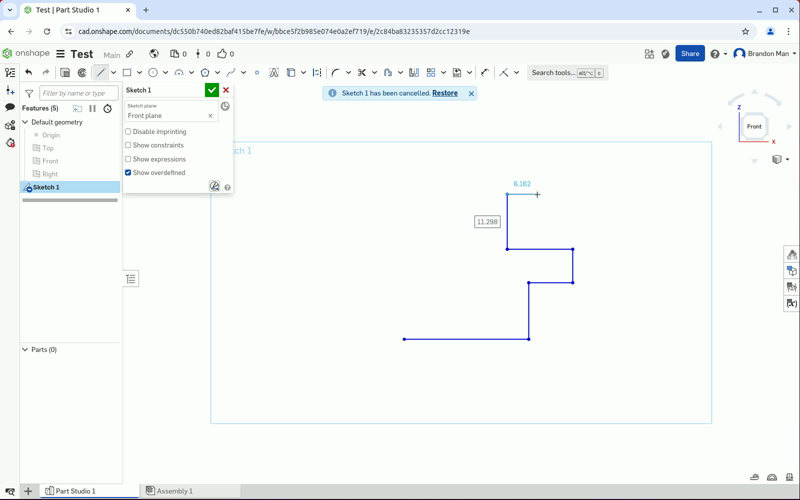
mouse_move(461, 194)
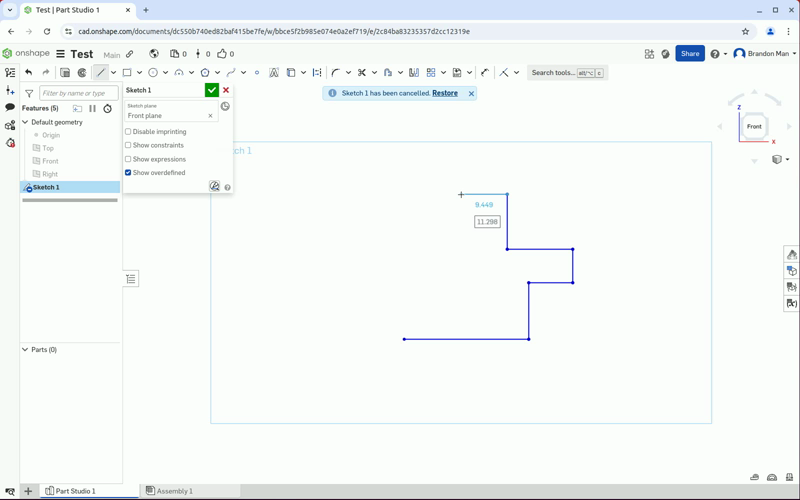
click(461, 194)
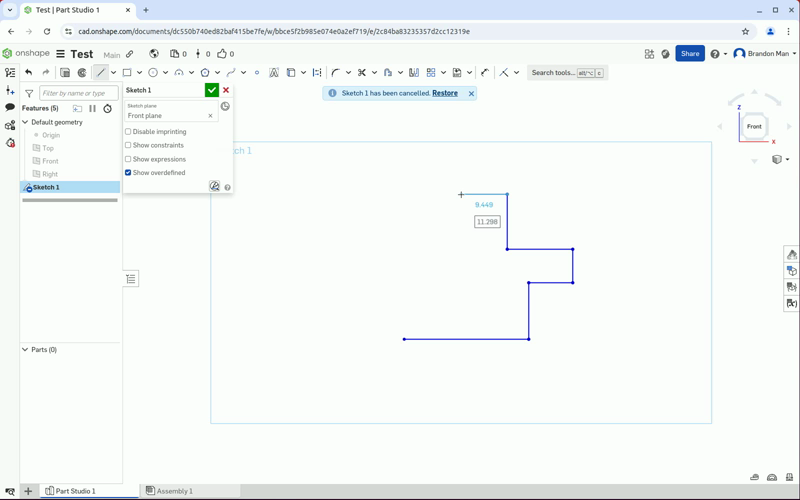
key_up(shift)
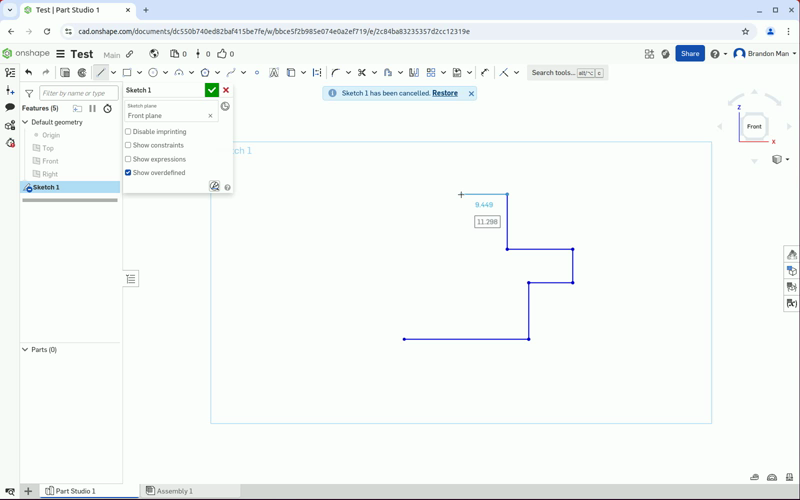
key_down(shift)
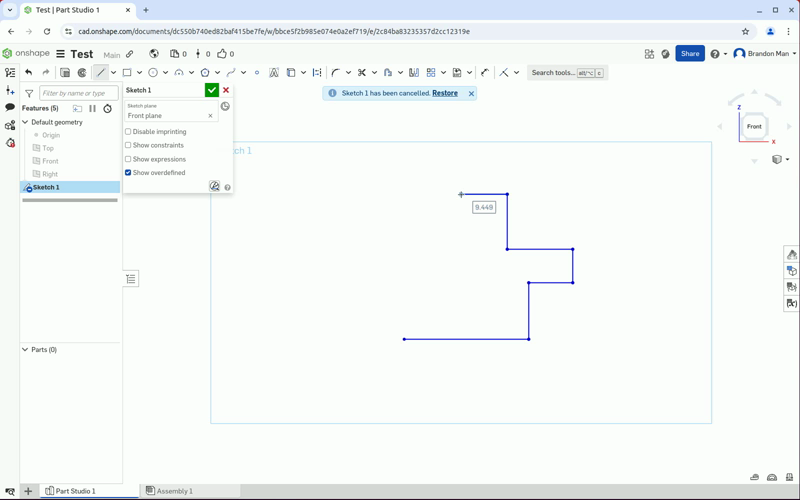
mouse_move(461, 282)
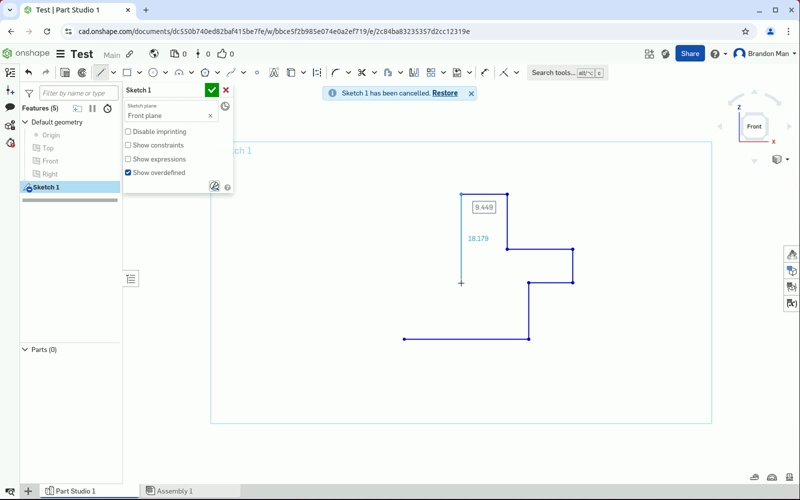
click(461, 282)
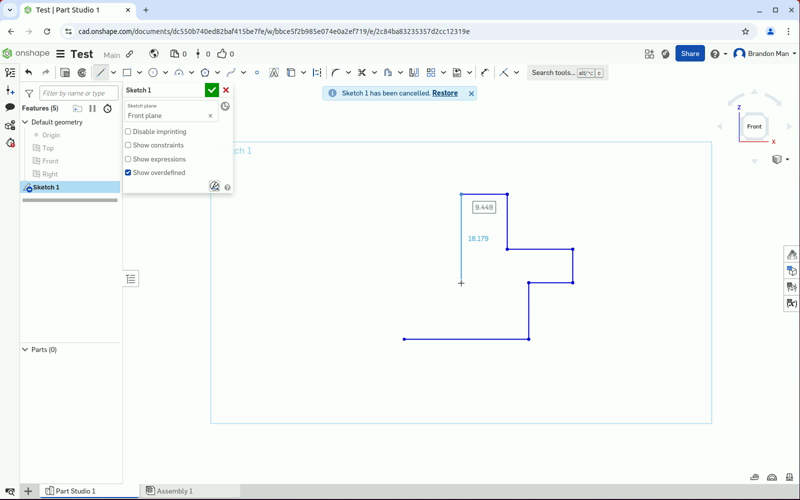
key_up(shift)
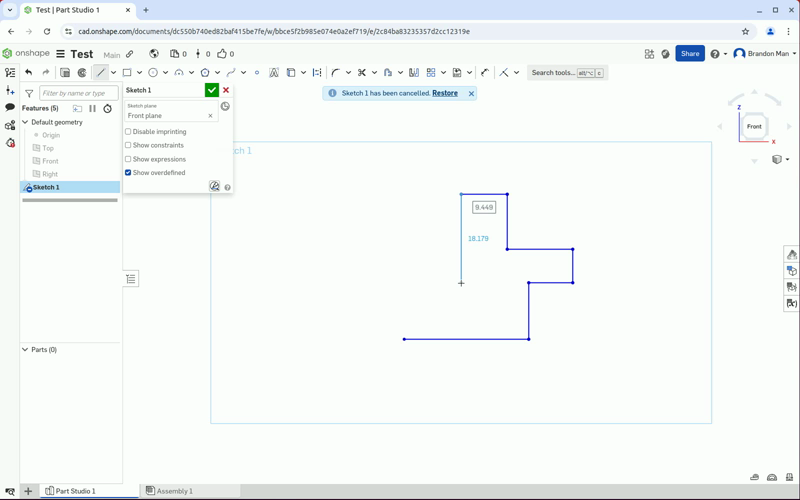
key_down(shift)
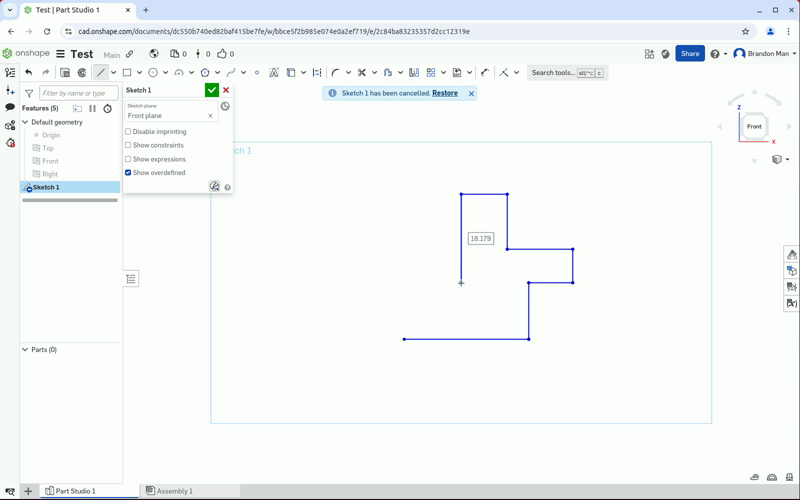
mouse_move(491, 282)
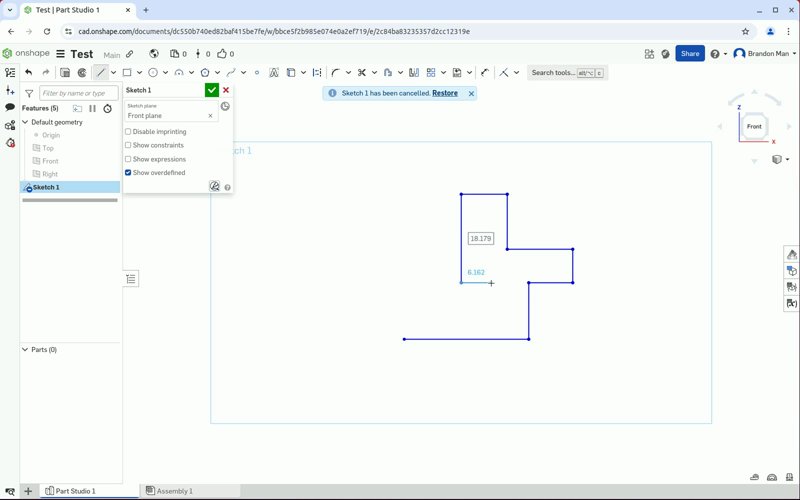
mouse_move(404, 282)
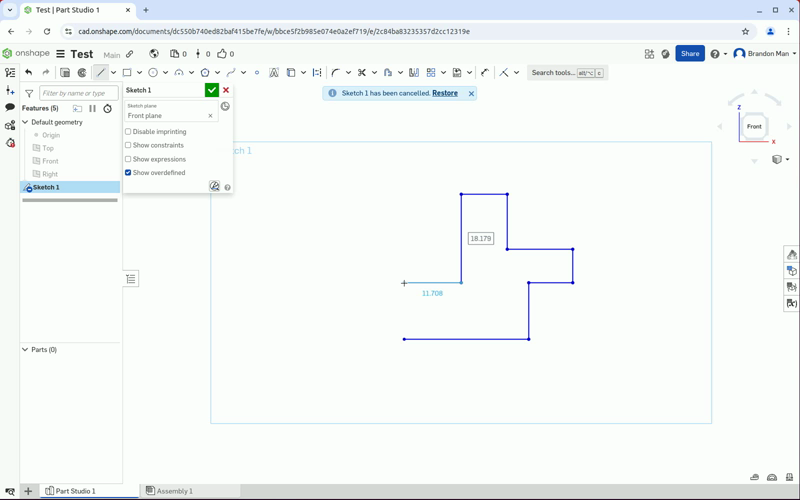
click(404, 282)
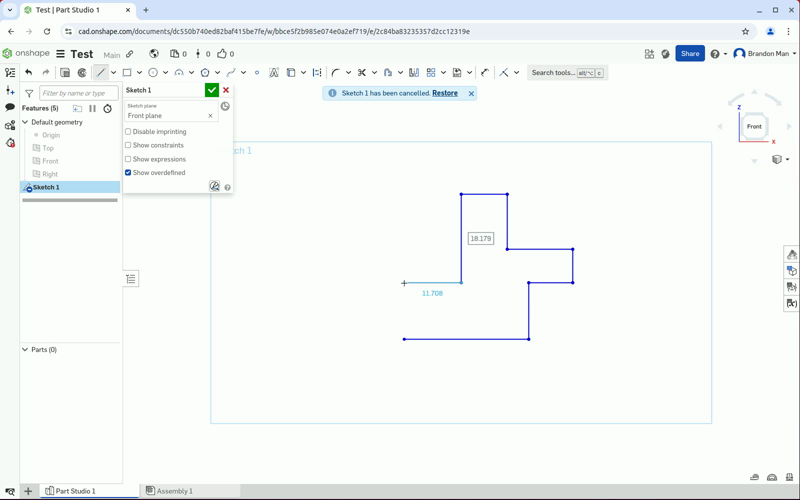
key_up(shift)
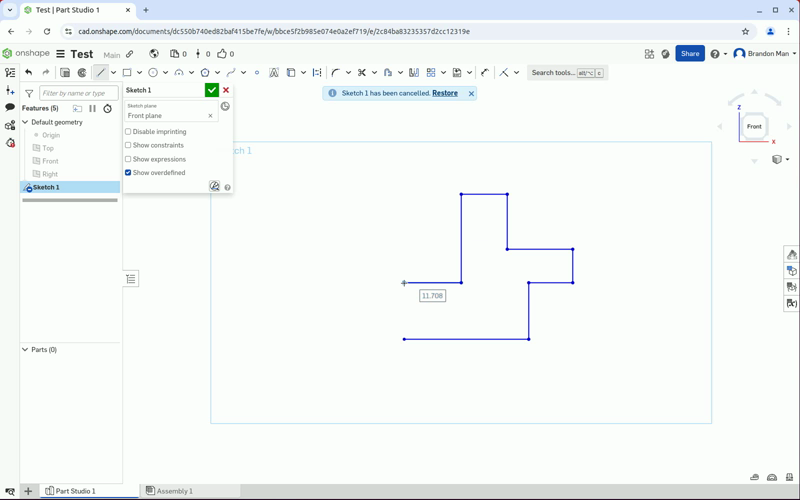
mouse_move(434, 282)
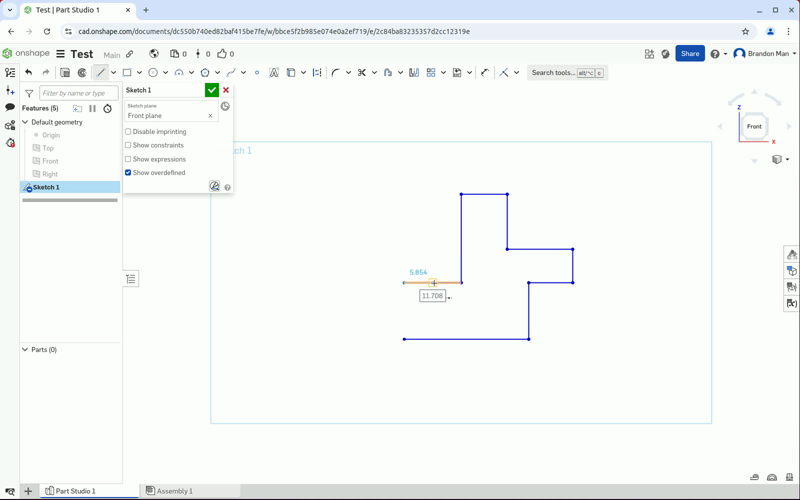
key_down(shift)
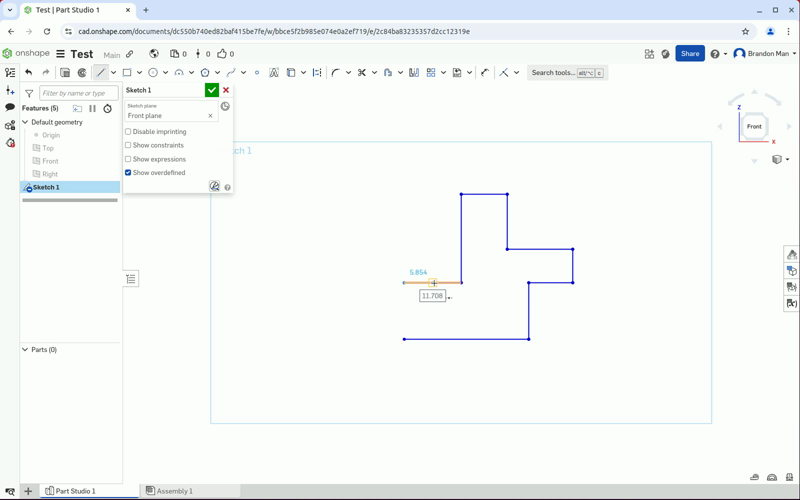
mouse_move(404, 339)
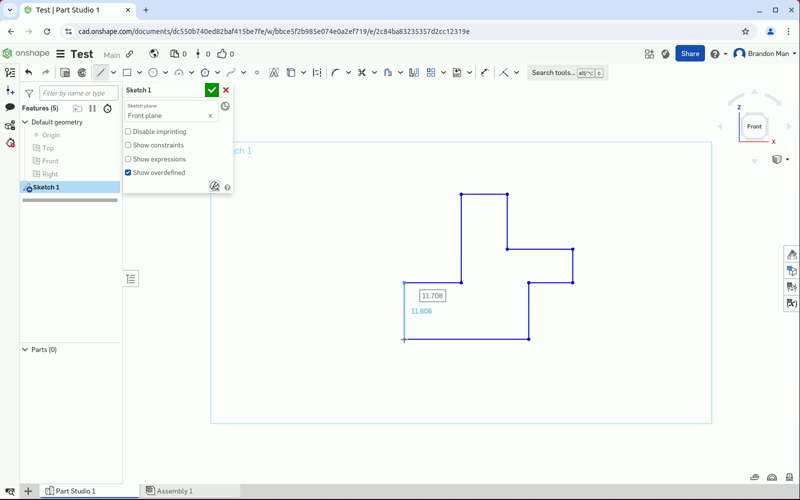
key_up(shift)
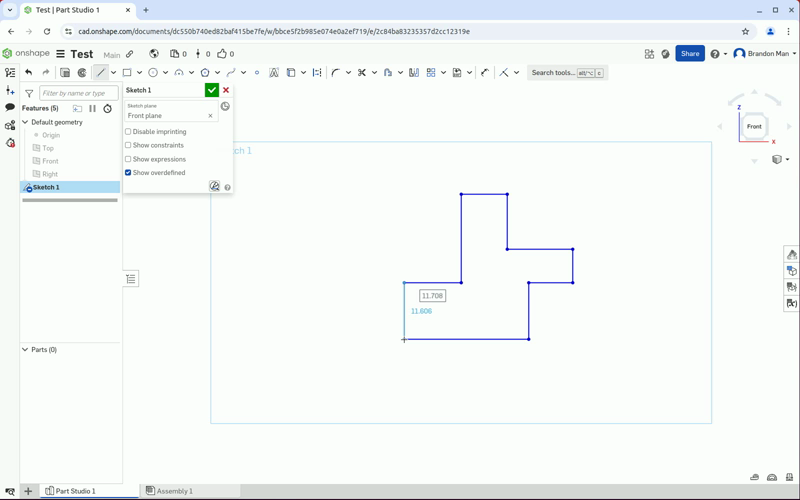
click(404, 339)
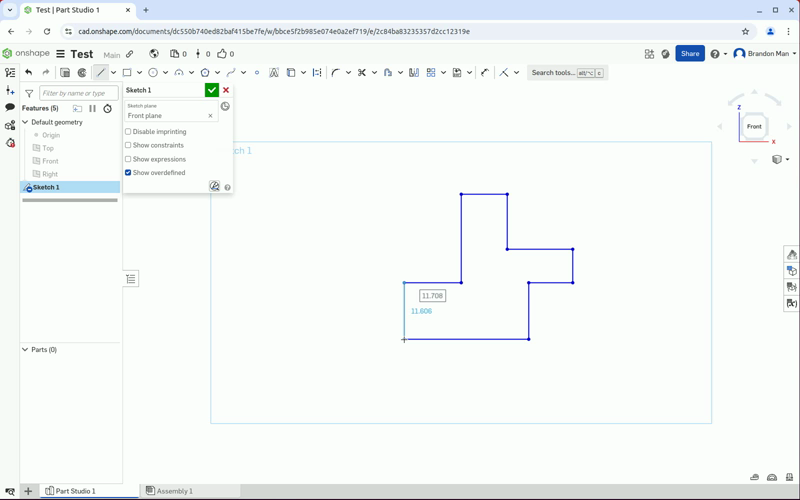
key(esc)
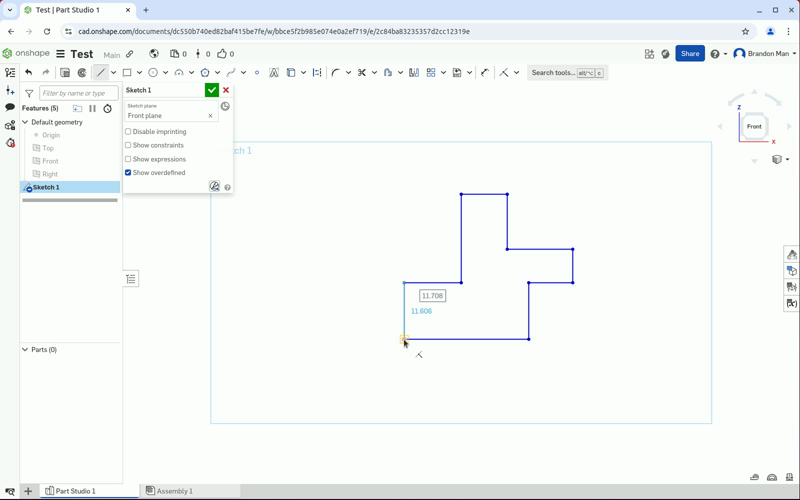
mouse_move(466, 309)
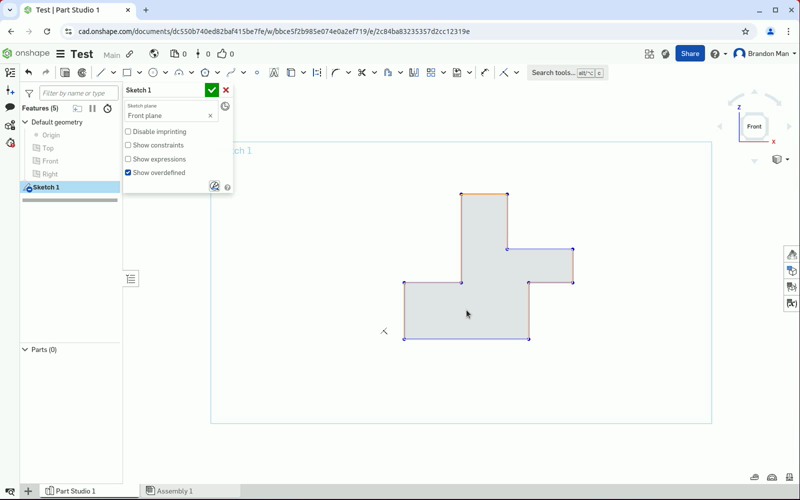
click(466, 309)
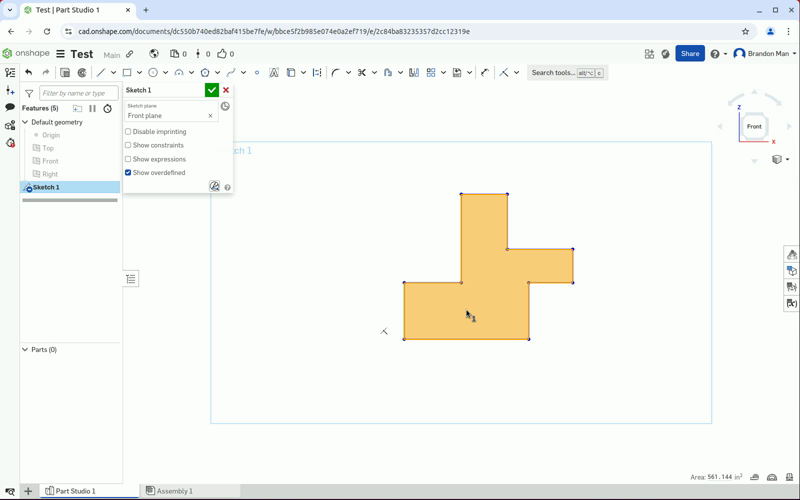
mouse_move(73, 352)
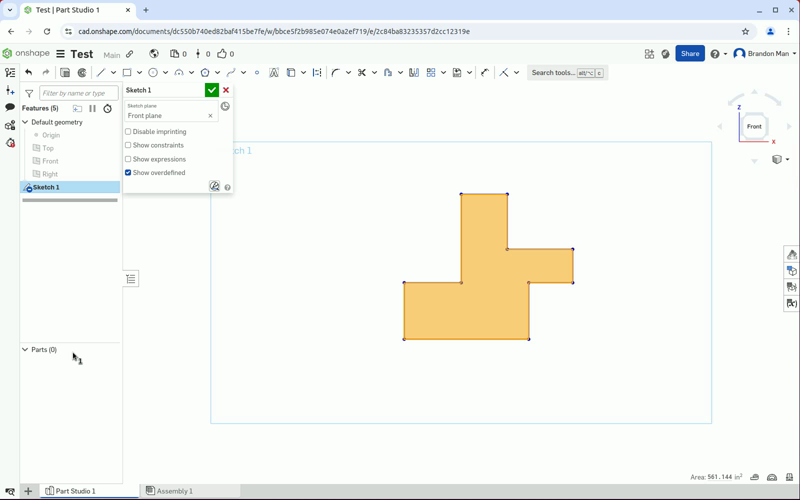
key(shift+y)
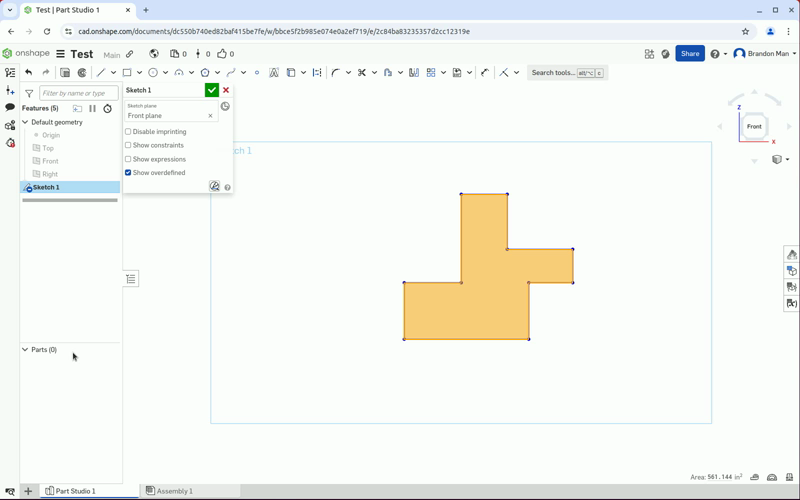
key(shift+e)
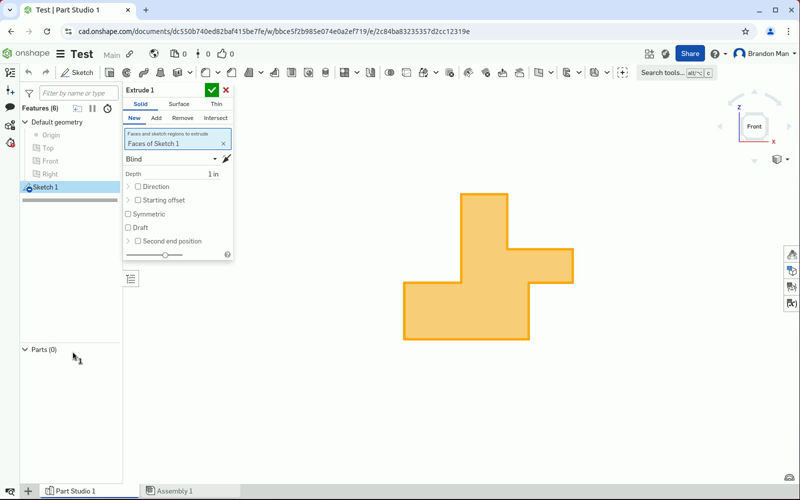
mouse_move(143, 106)
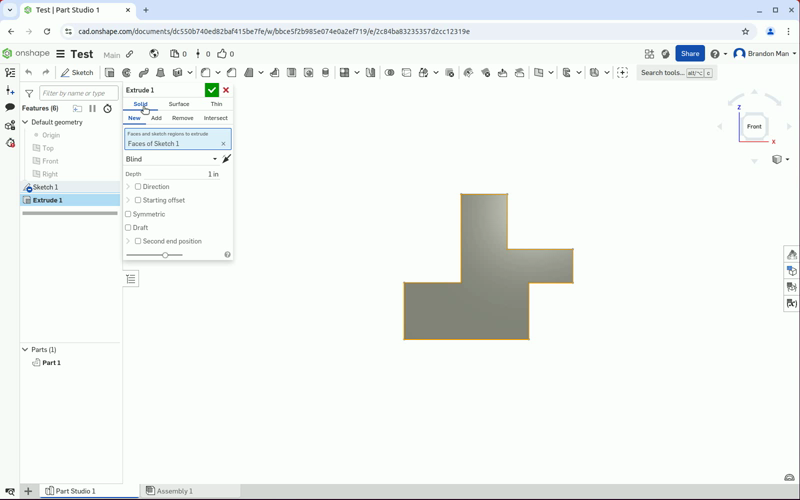
click(143, 106)
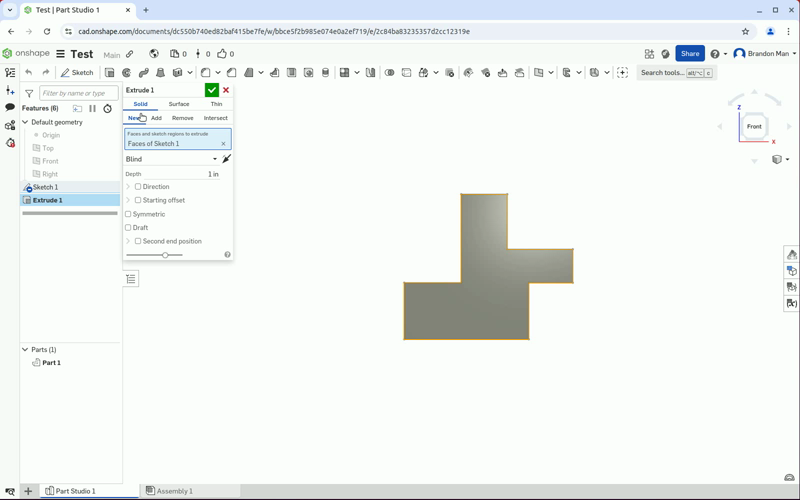
mouse_move(137, 120)
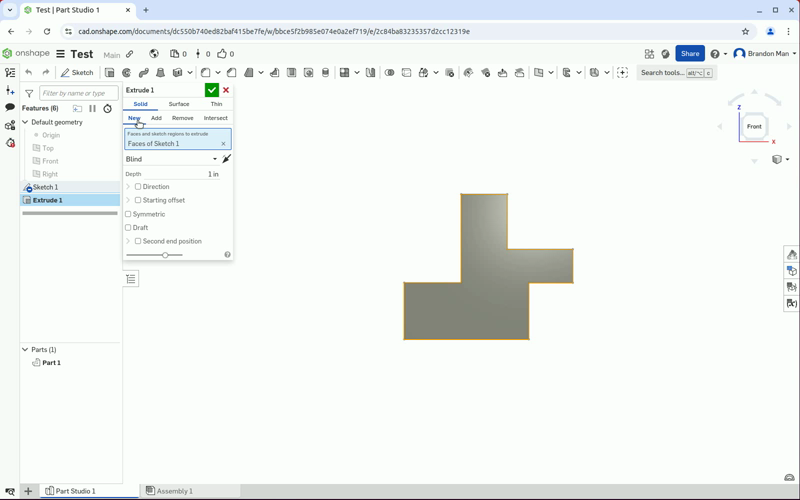
click(137, 120)
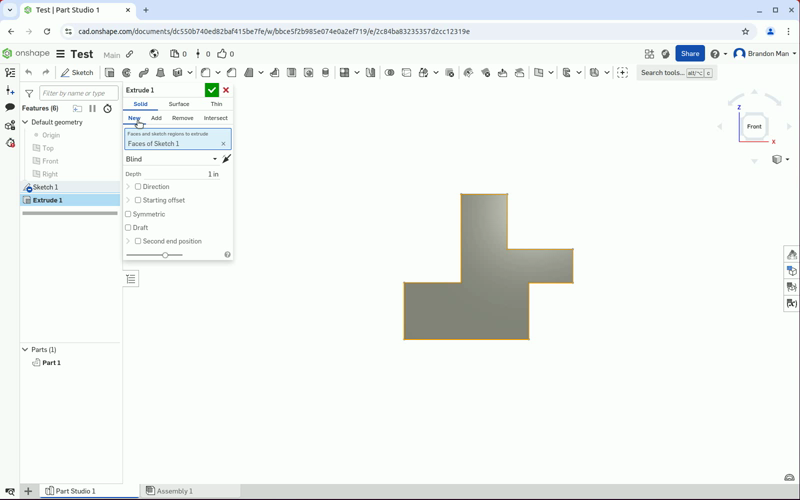
key(tab, 4)
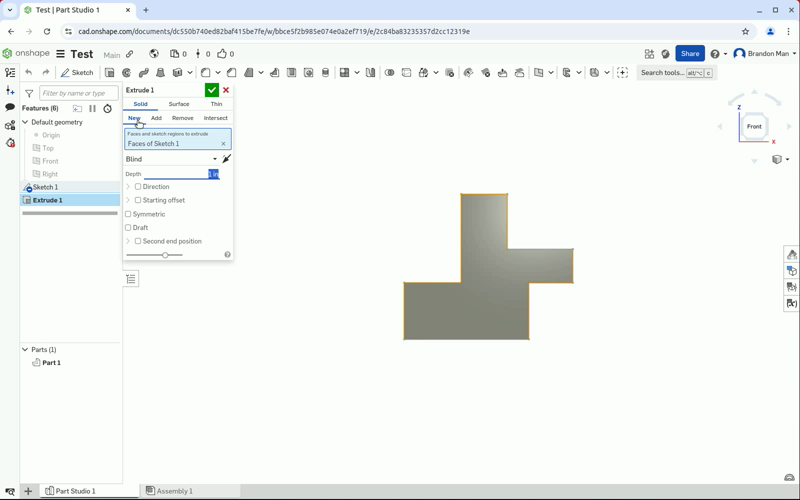
text(23.108)
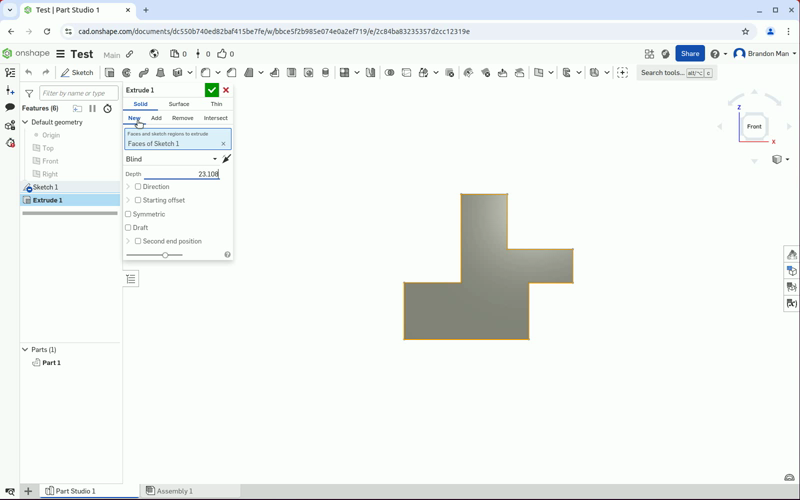
key(tab, 3)
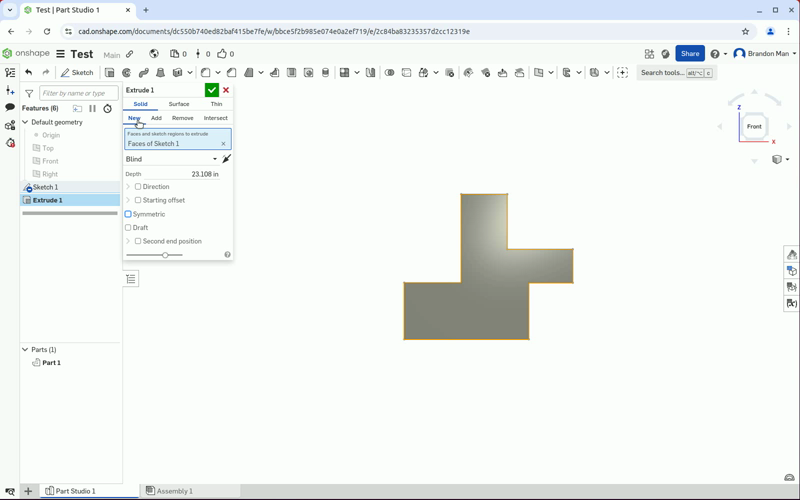
key(space)
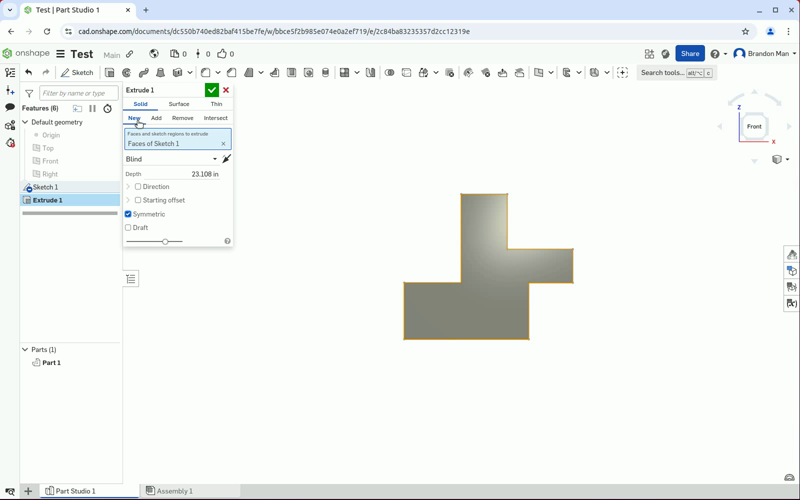
key(enter)
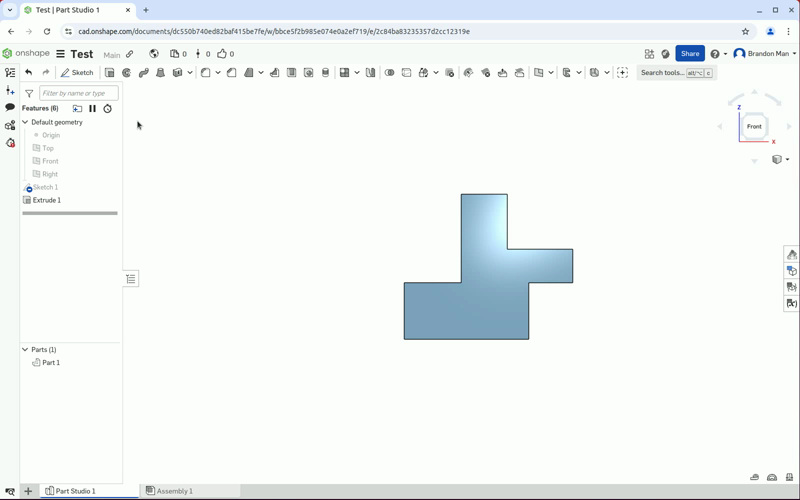
key(shift+h)
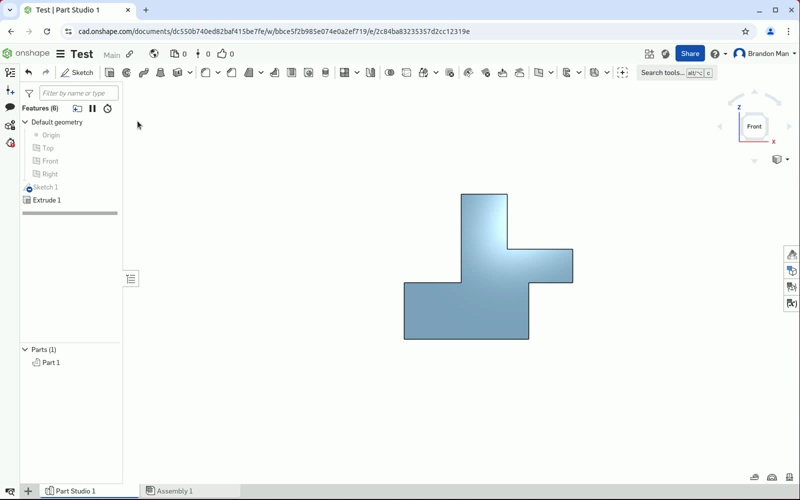
key(shift+h)
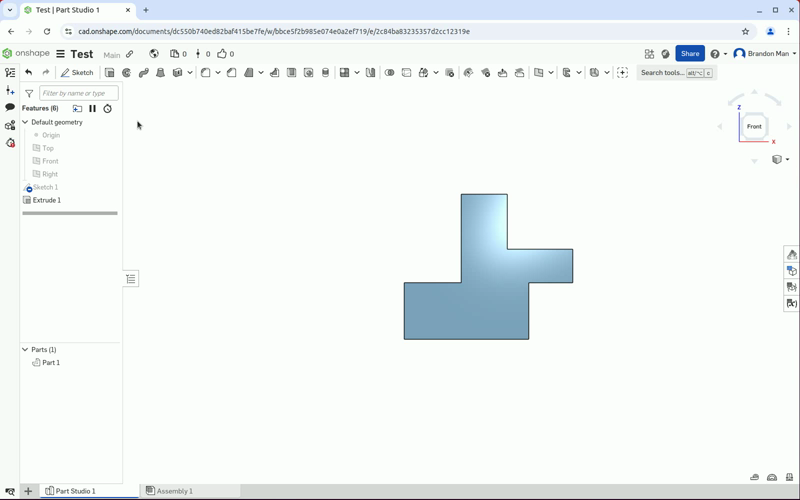
mouse_move(73, 189)
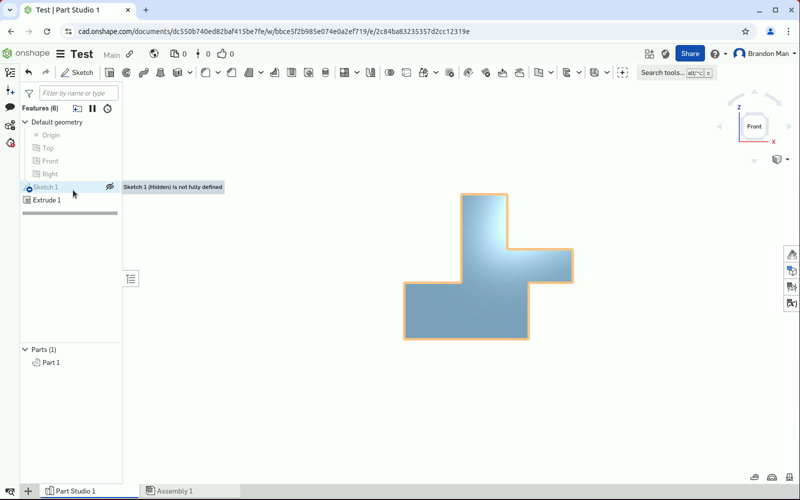
click(73, 189)
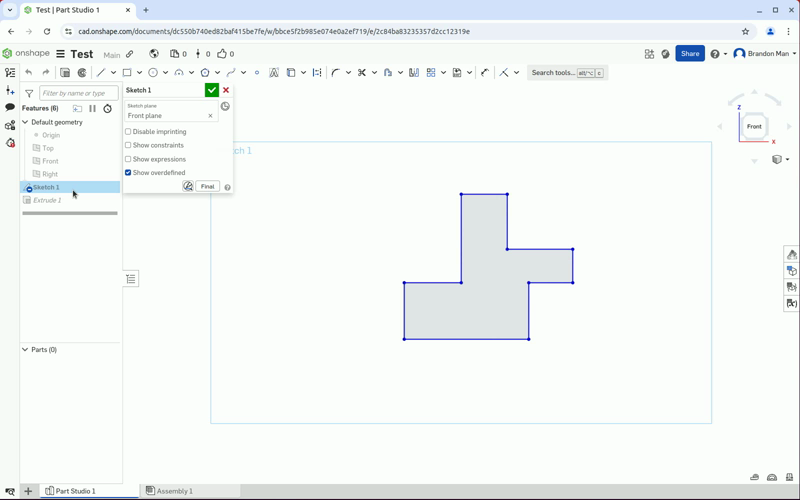
mouse_move(229, 92)
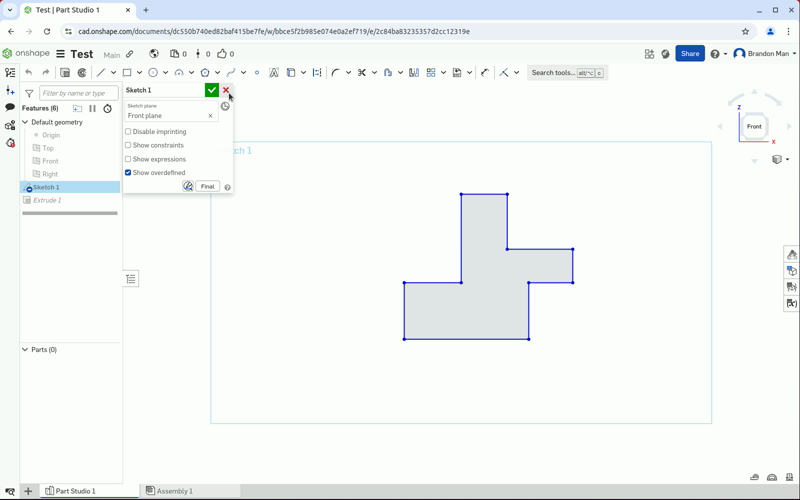
click(229, 92)
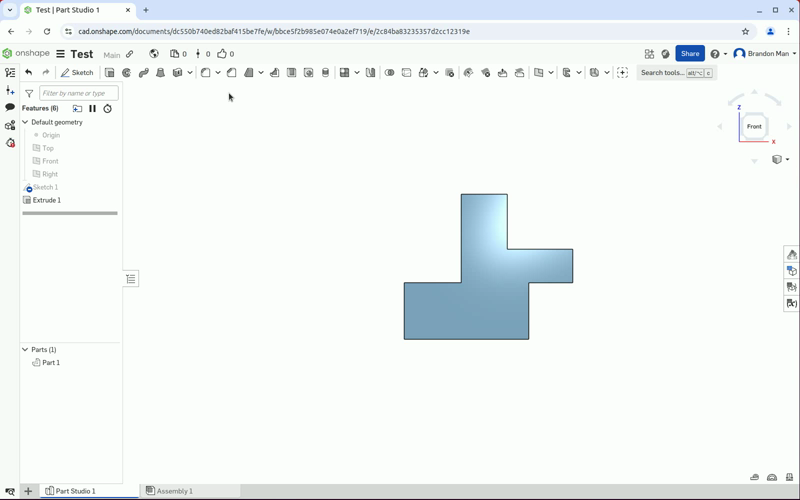
mouse_move(73, 352)
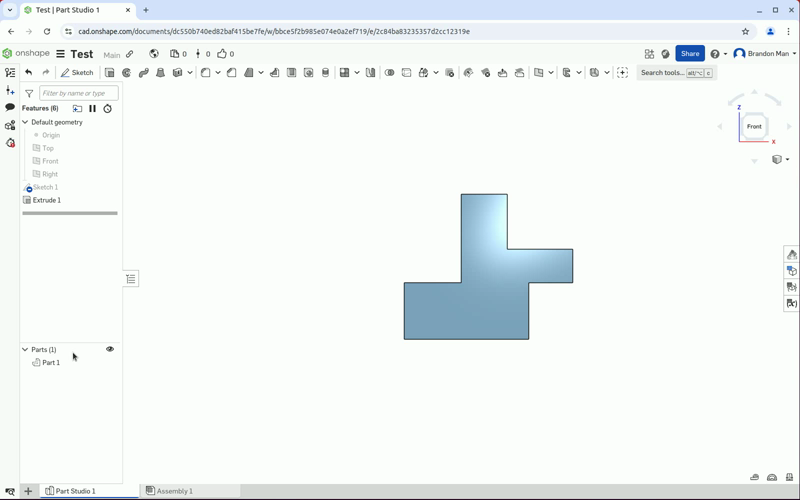
key(y)
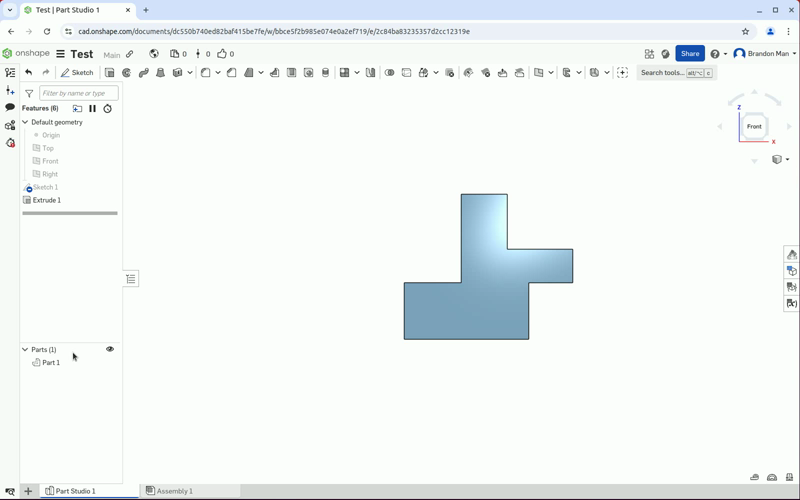
key(shift+p)
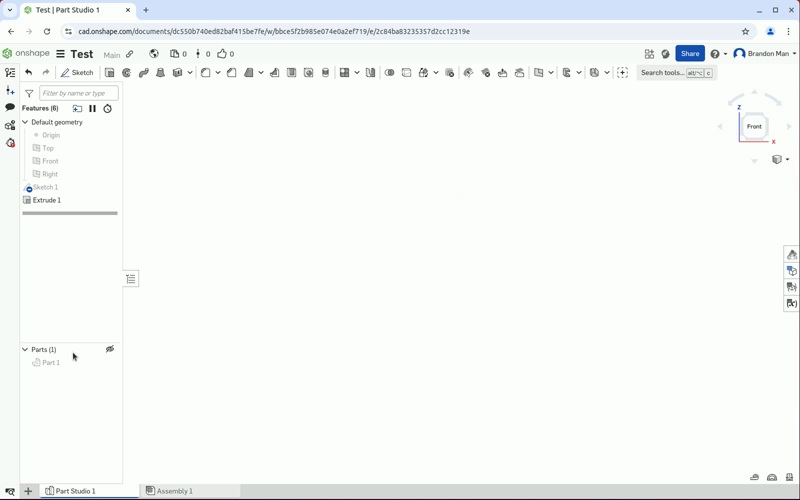
key(space)
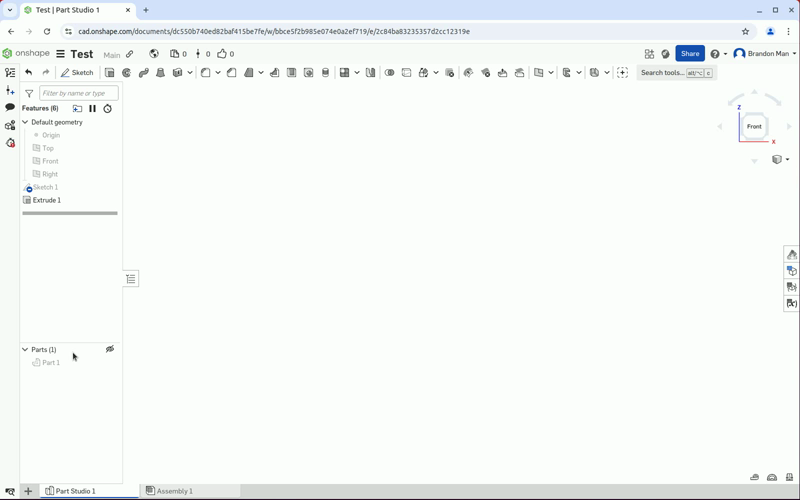
key_down(shift)
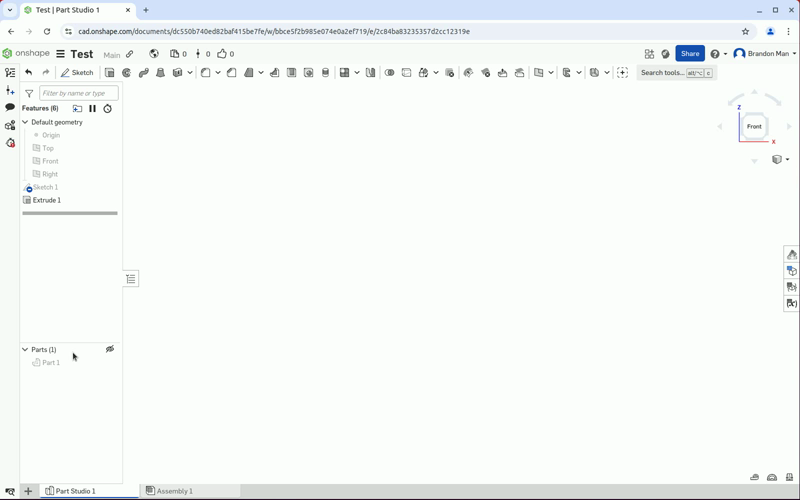
key(down)
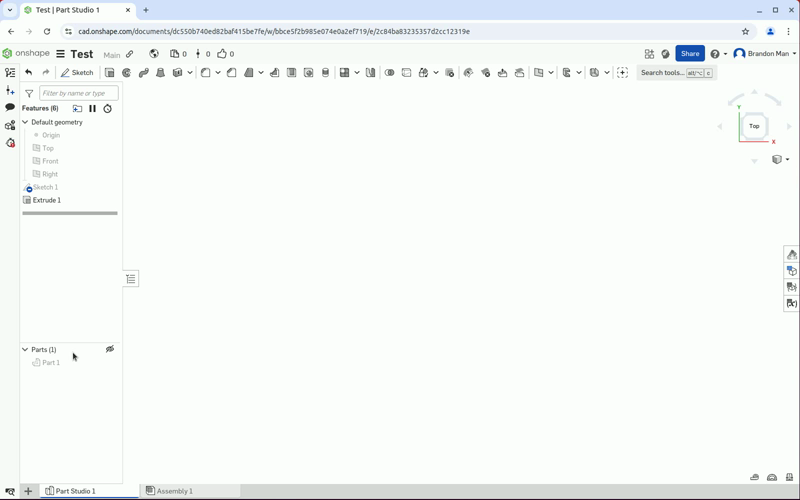
key_up(shift)
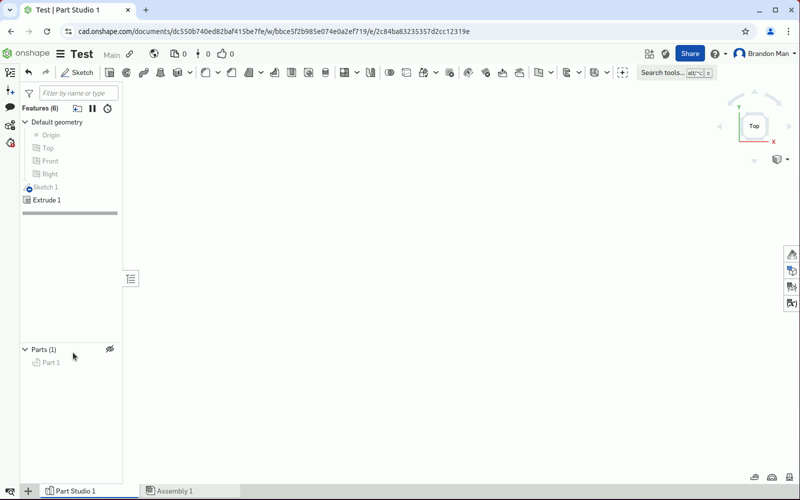
mouse_move(73, 352)
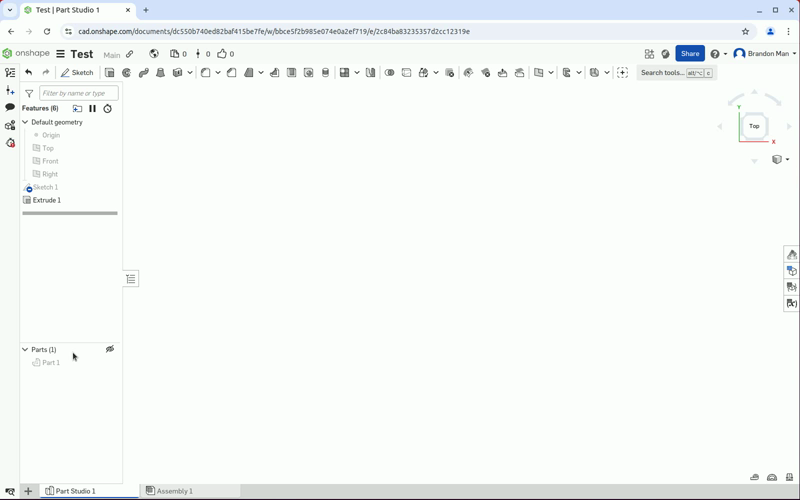
key(shift+y)
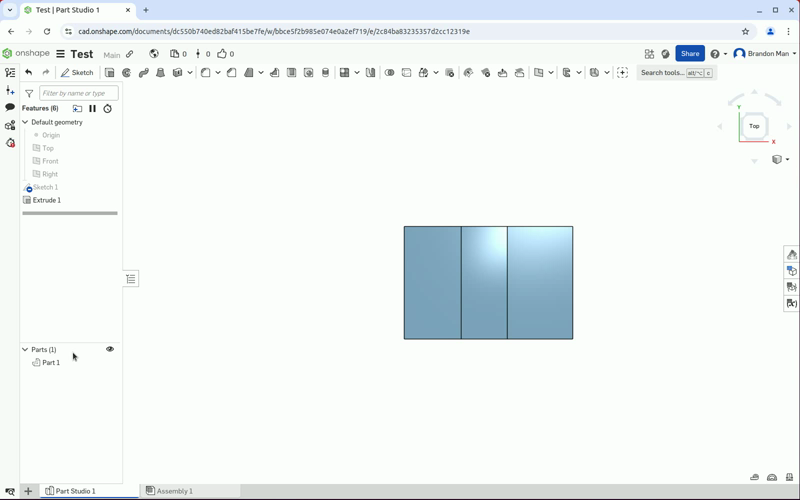
mouse_move(541, 75)
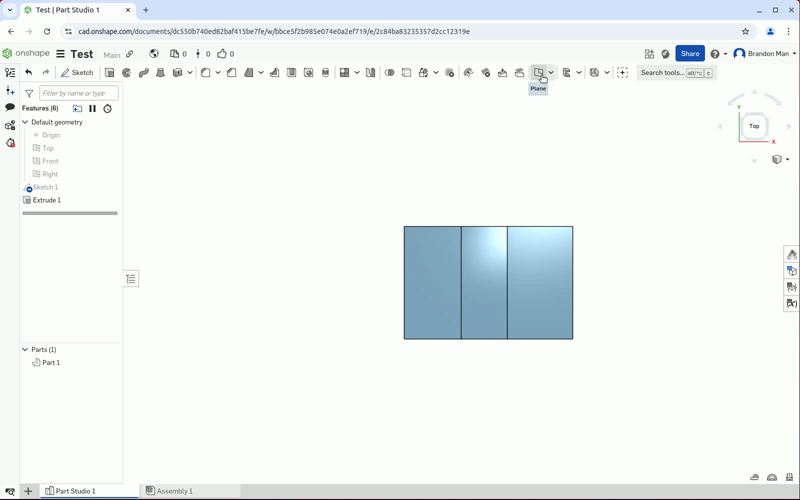
click(541, 75)
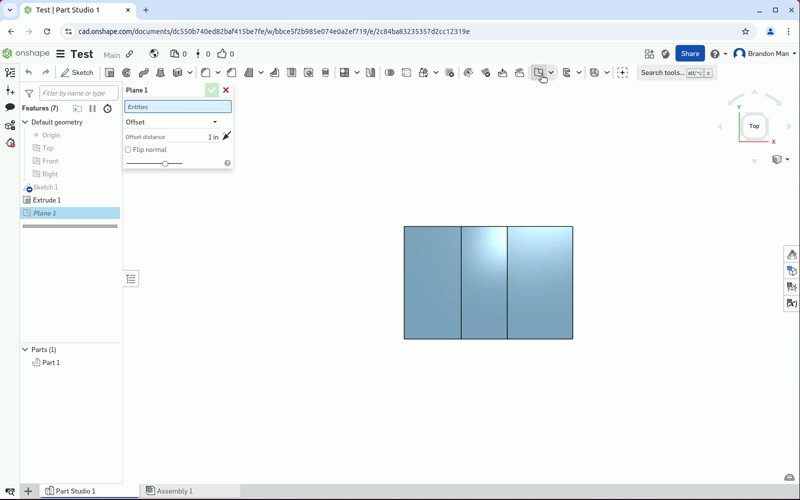
mouse_move(73, 150)
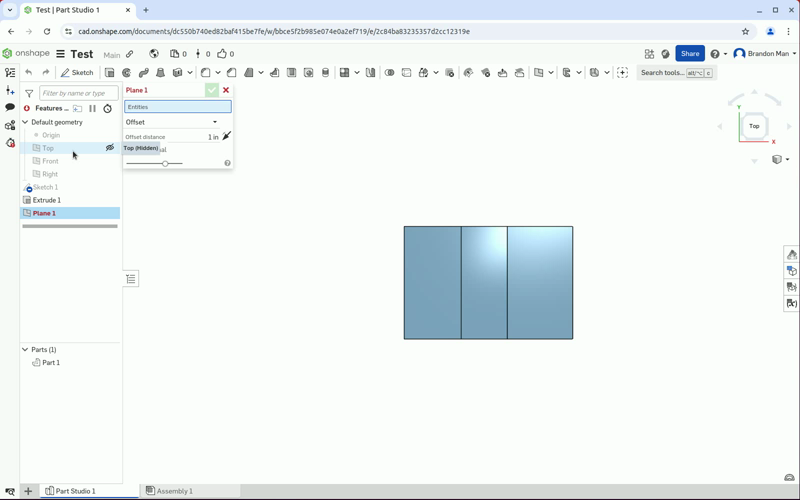
click(73, 150)
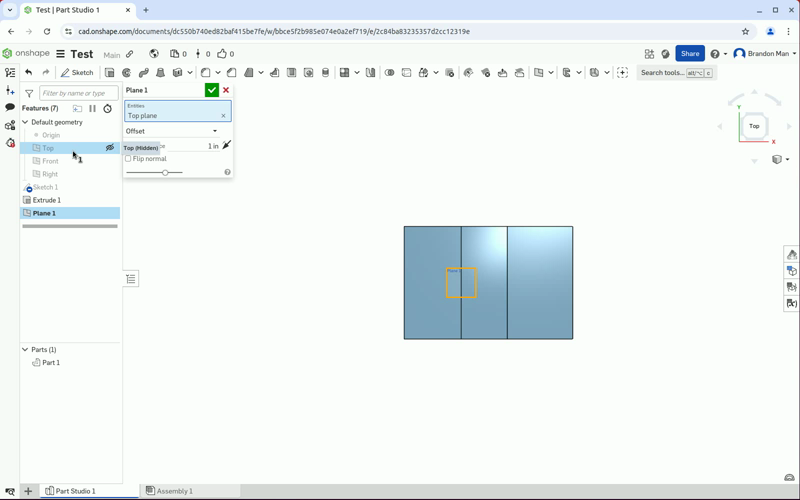
key(tab, 2)
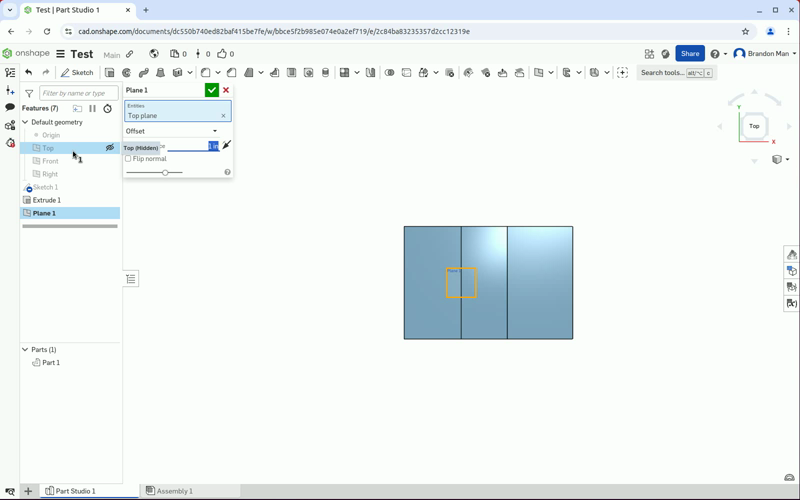
text(18.548)
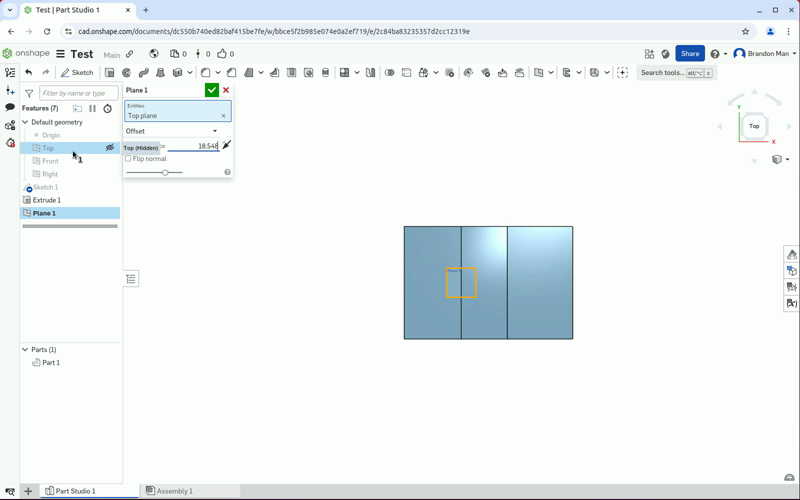
key(enter, 2)
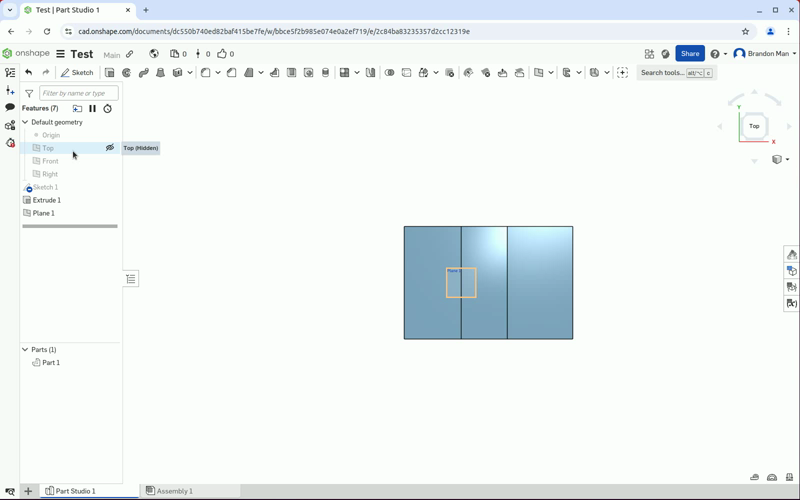
key(shift+s)
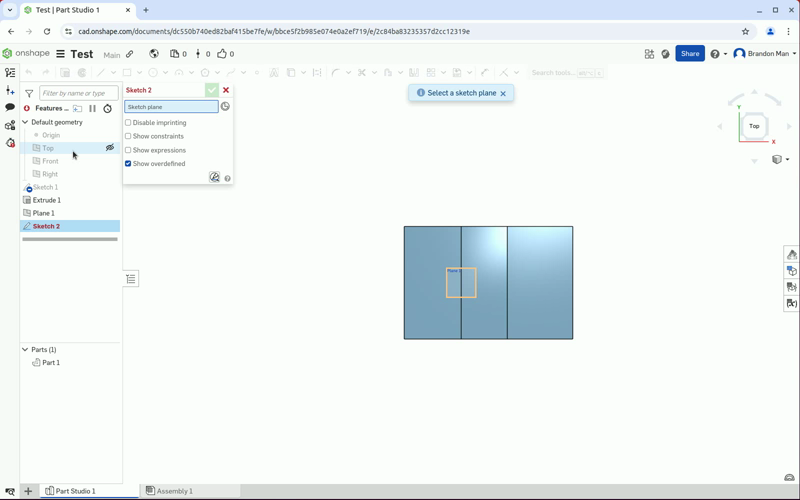
mouse_move(73, 215)
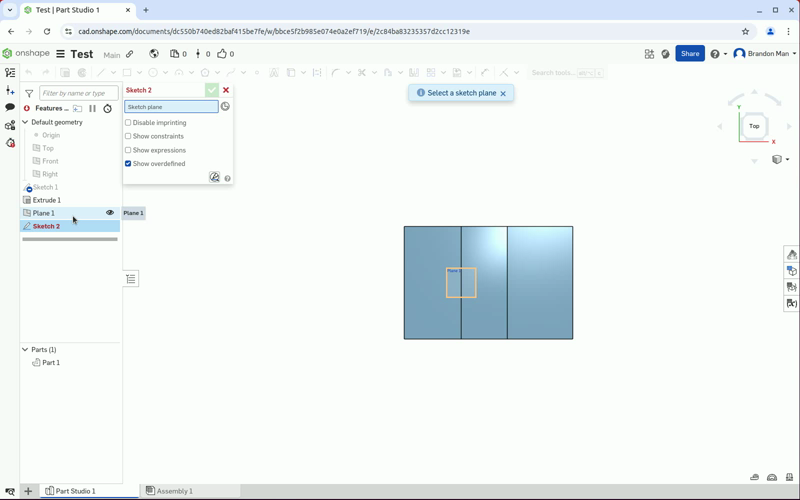
click(73, 215)
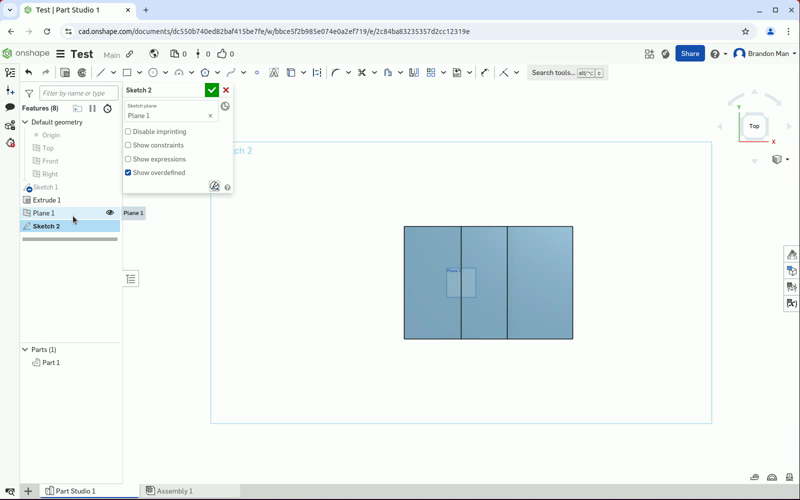
mouse_move(73, 352)
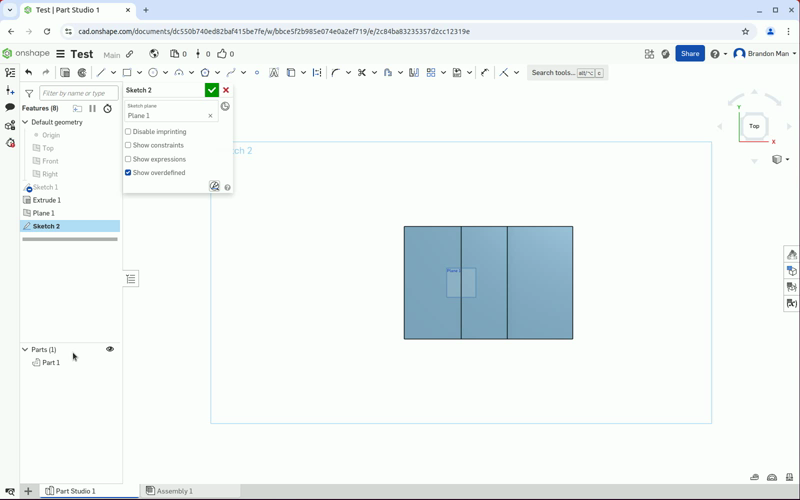
key(y)
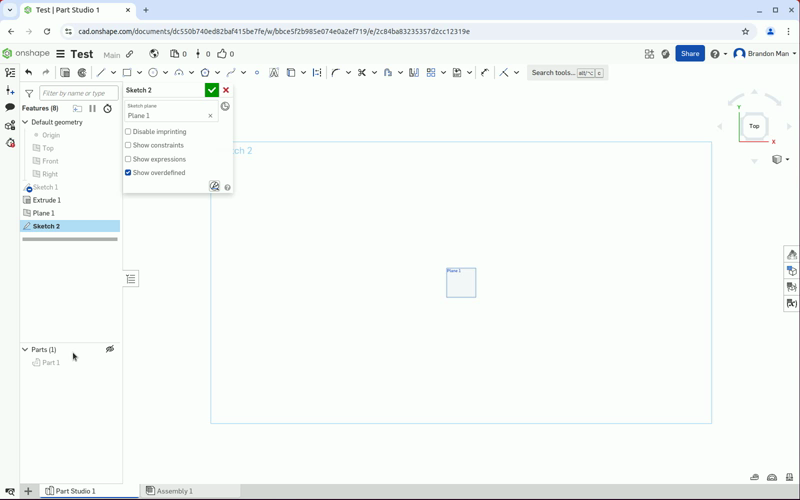
key(l)
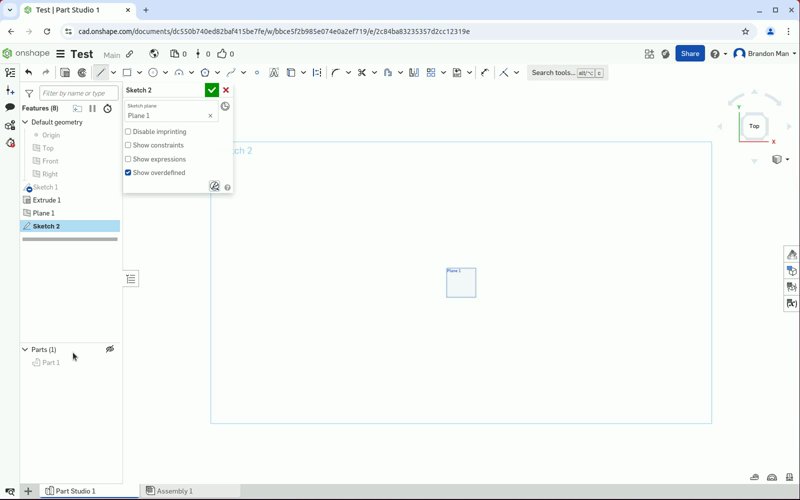
key_down(shift)
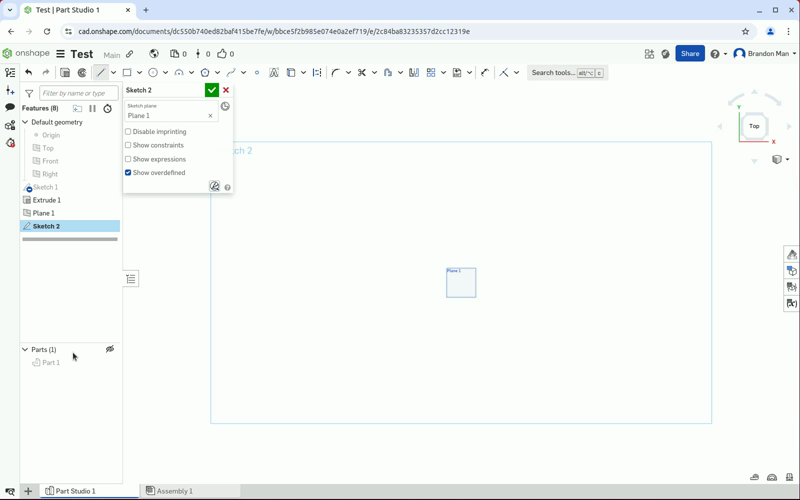
mouse_move(460, 305)
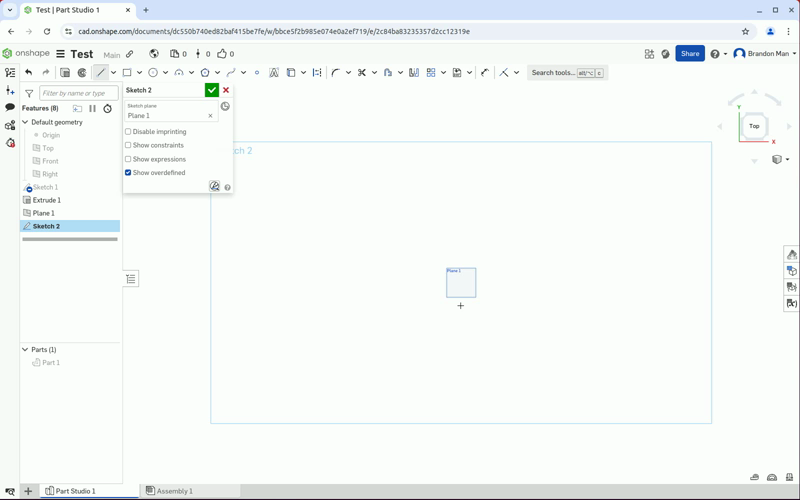
click(460, 305)
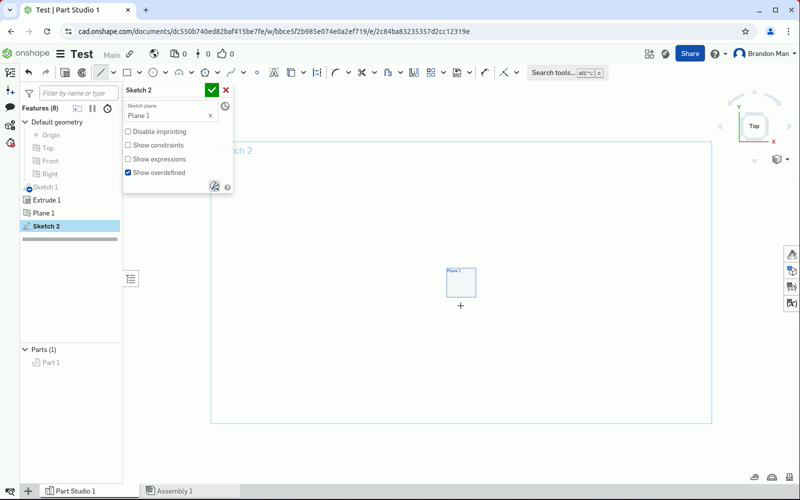
key_up(shift)
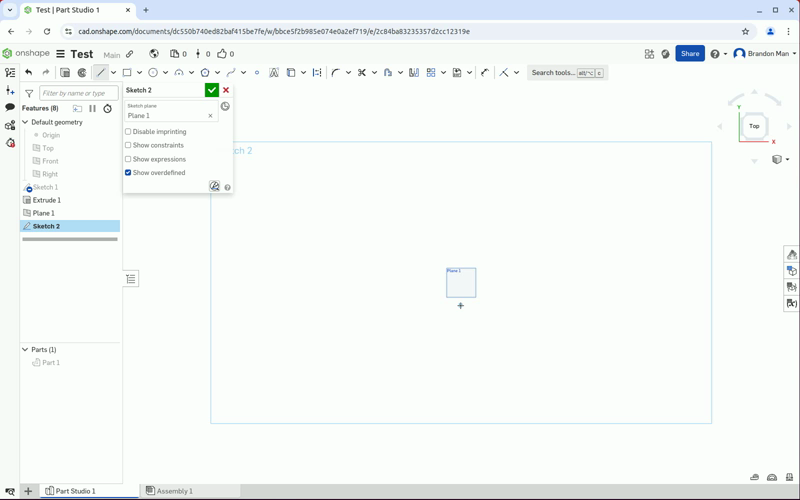
key_down(shift)
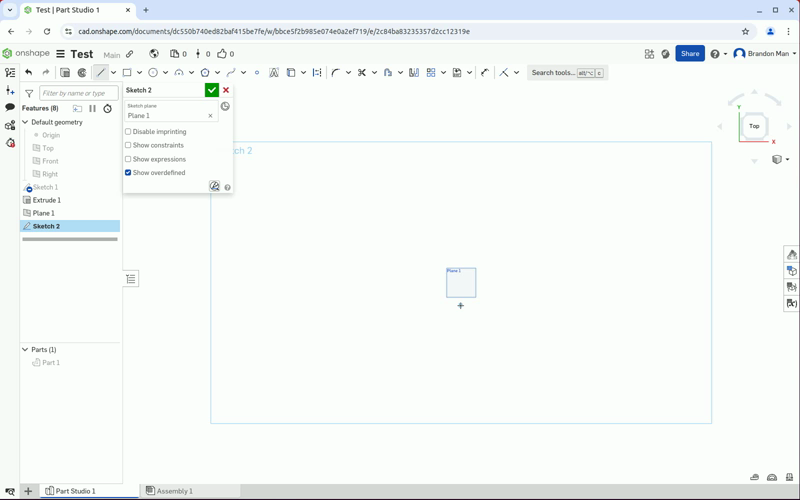
mouse_move(490, 305)
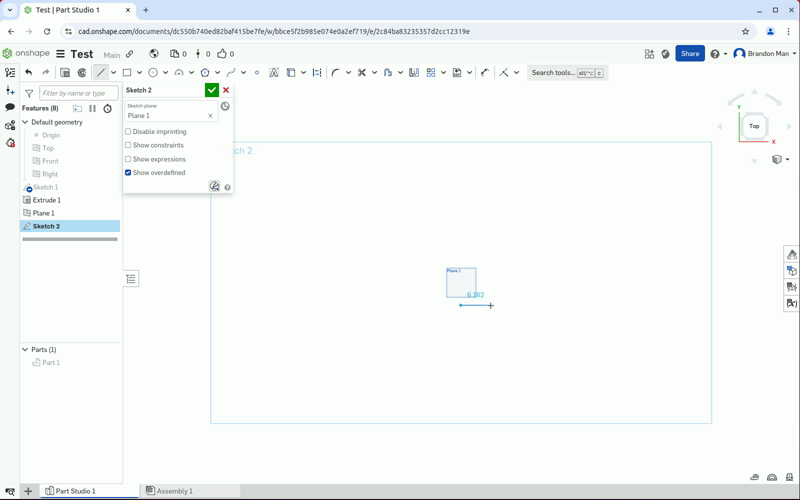
mouse_move(507, 305)
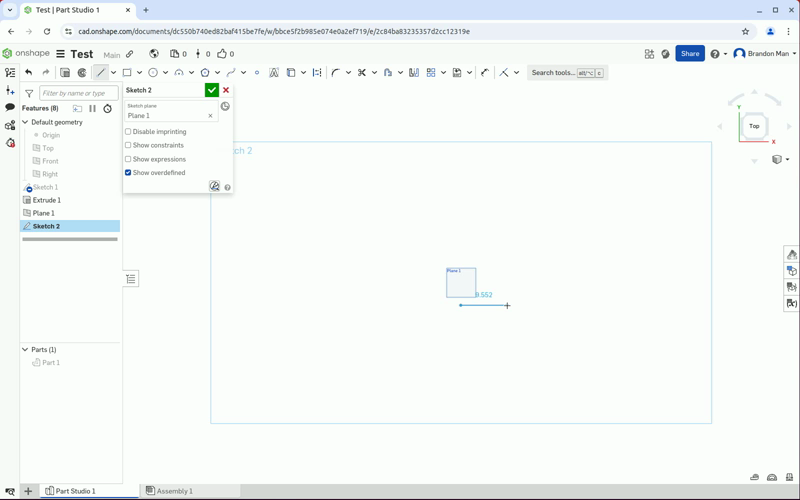
click(507, 305)
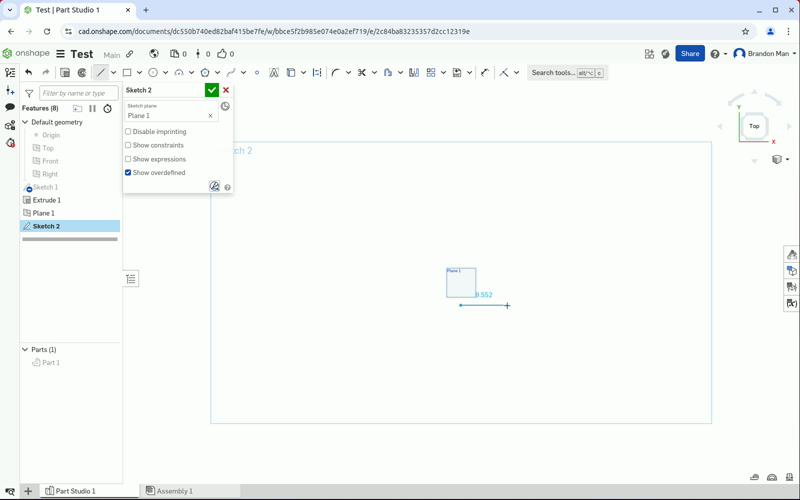
key_up(shift)
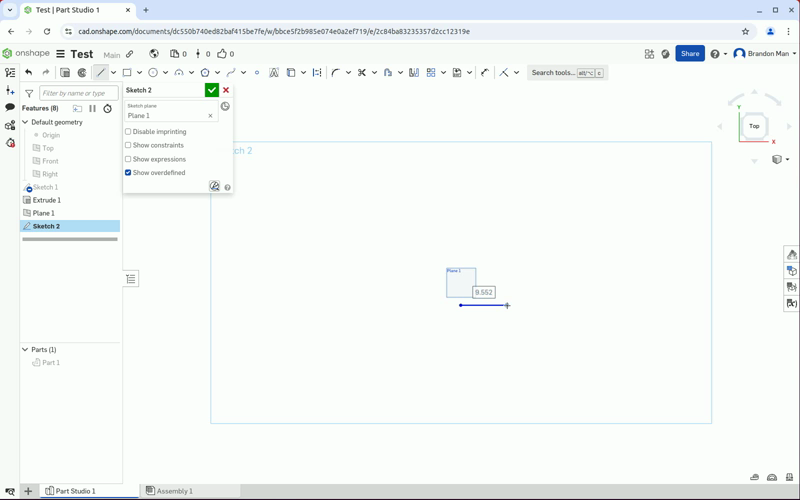
key_down(shift)
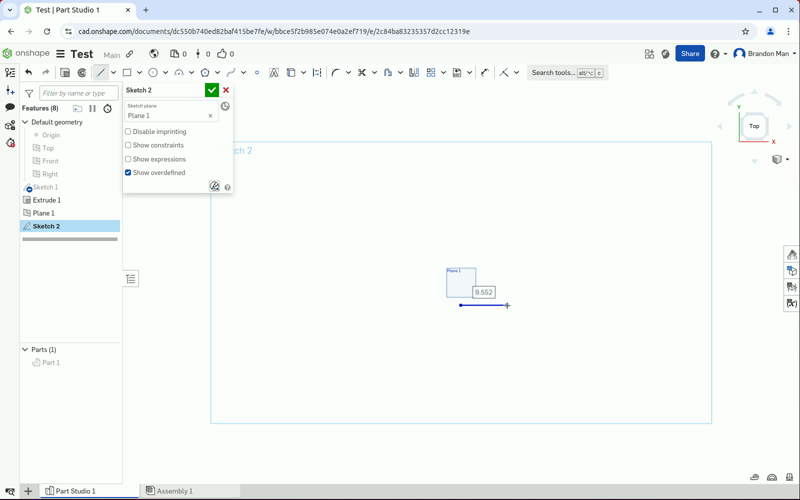
mouse_move(537, 305)
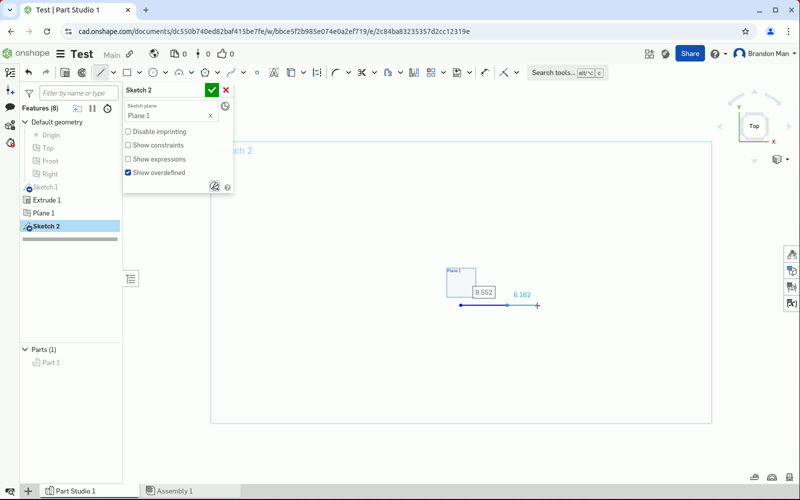
mouse_move(507, 259)
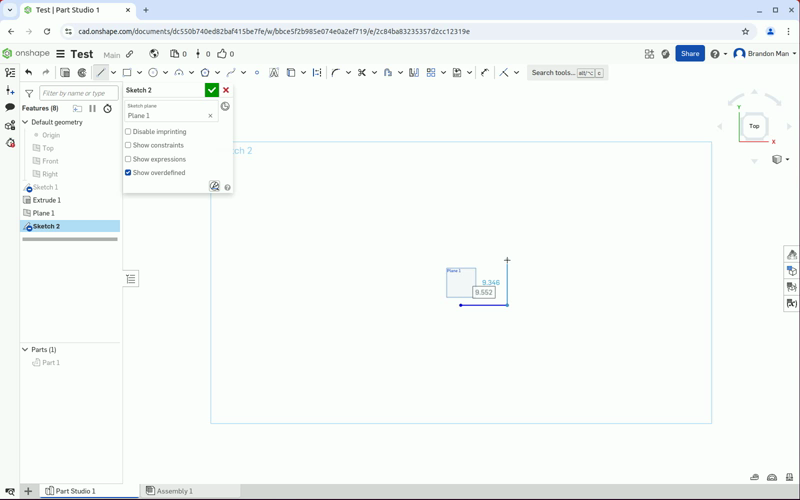
click(507, 259)
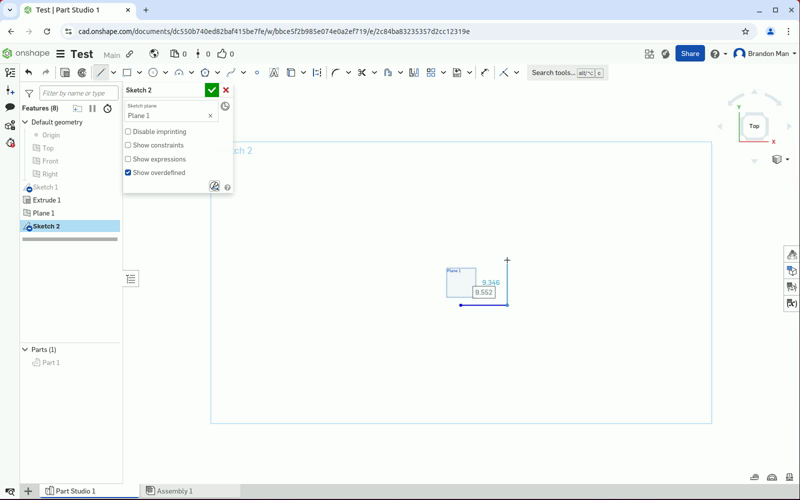
key_up(shift)
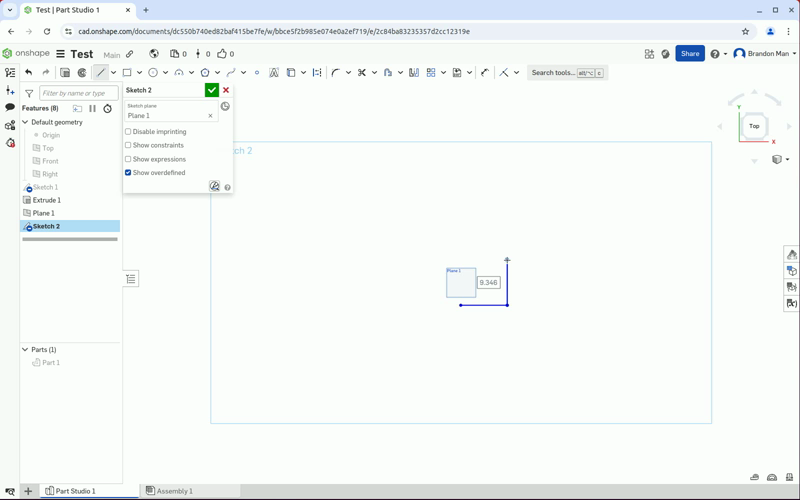
key_down(shift)
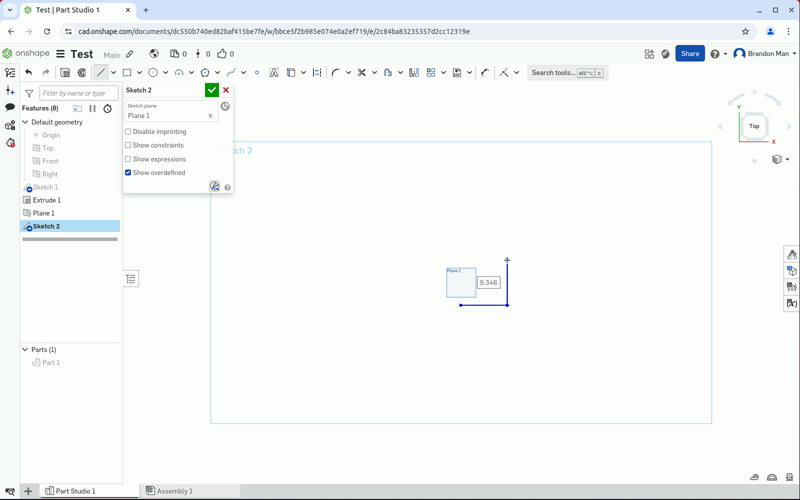
mouse_move(537, 259)
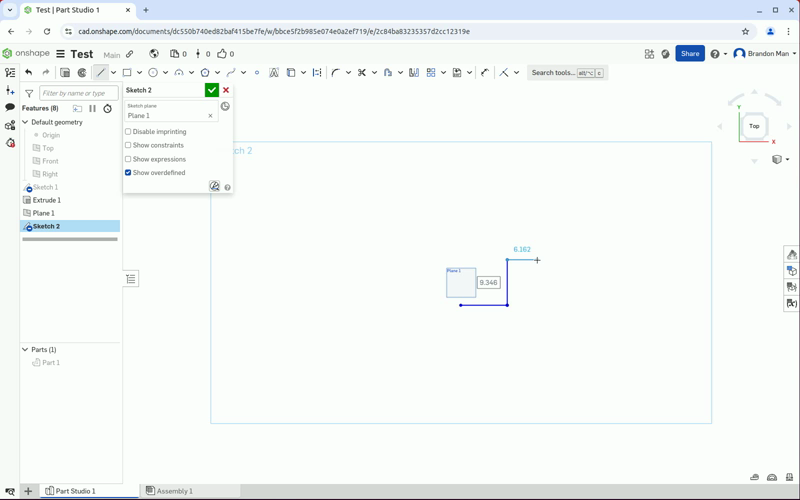
mouse_move(460, 259)
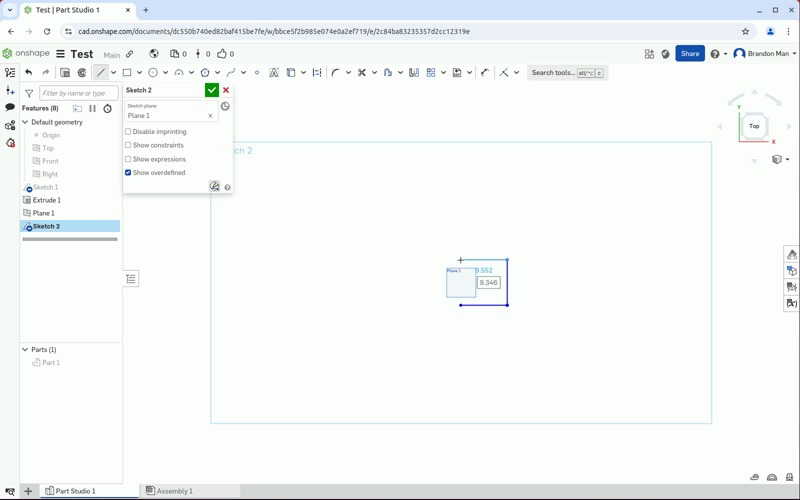
click(460, 259)
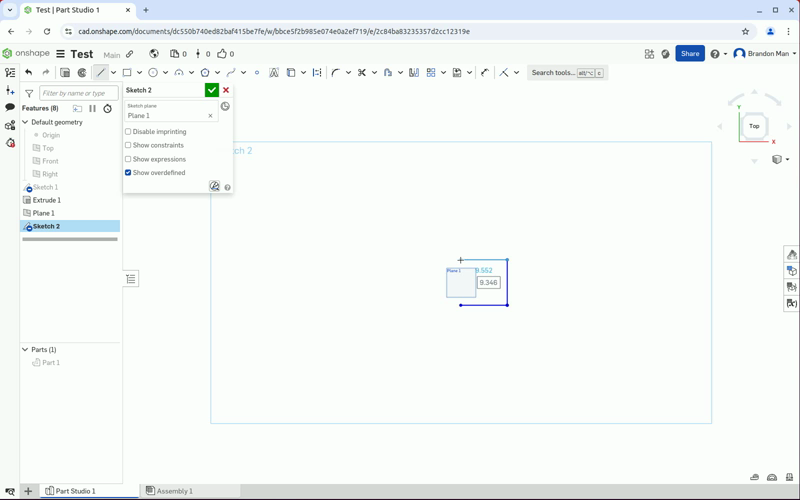
key_up(shift)
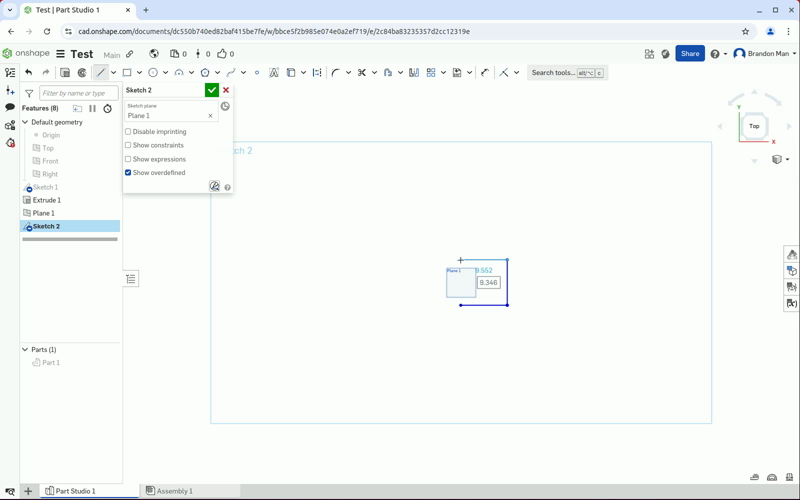
mouse_move(490, 259)
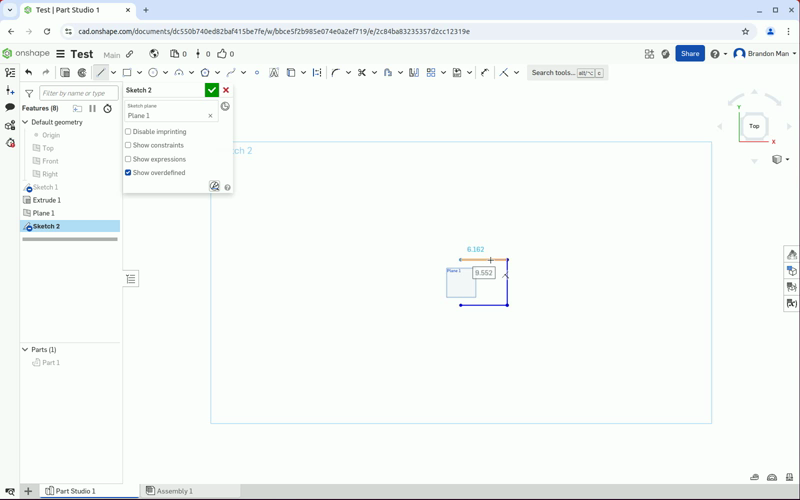
key_down(shift)
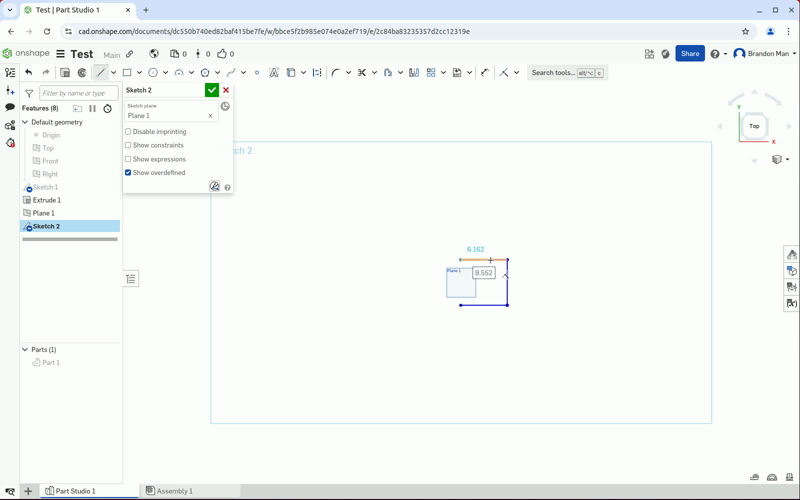
mouse_move(460, 305)
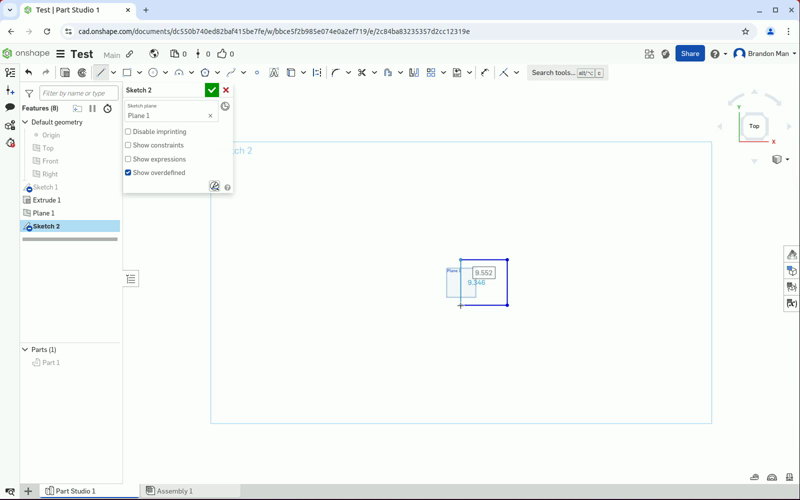
key_up(shift)
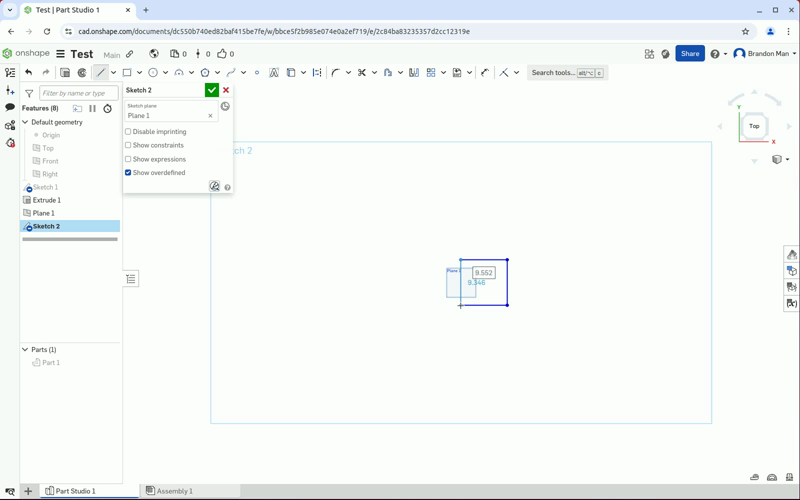
click(460, 305)
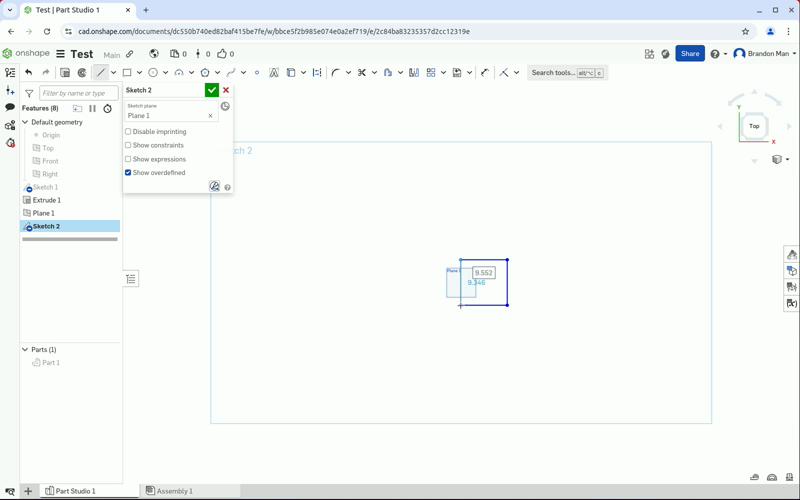
key(esc)
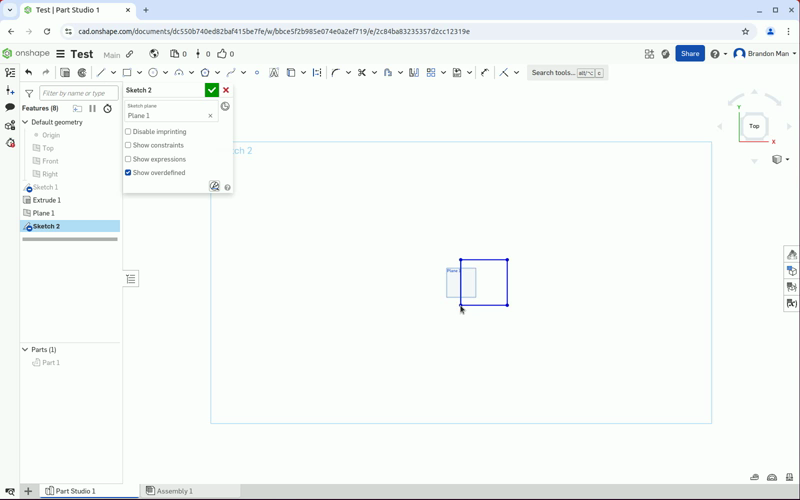
mouse_move(480, 292)
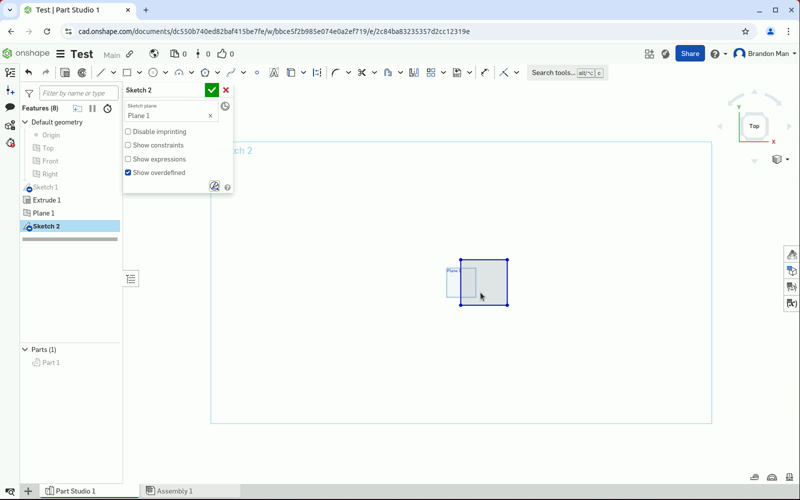
click(480, 292)
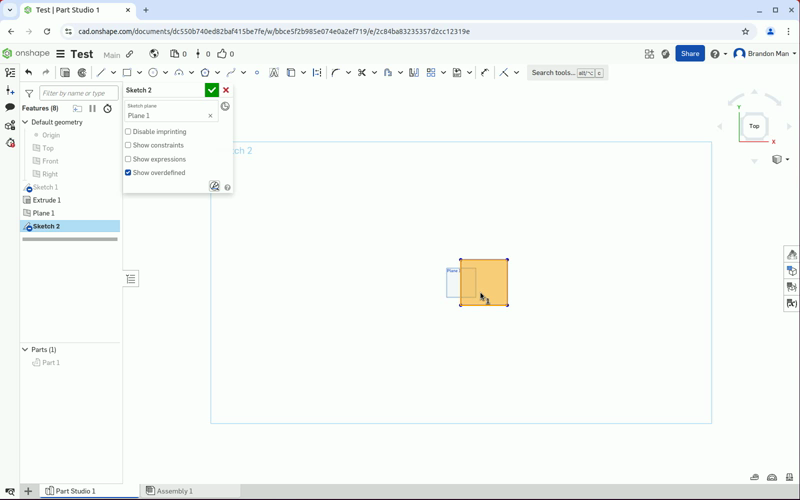
mouse_move(73, 352)
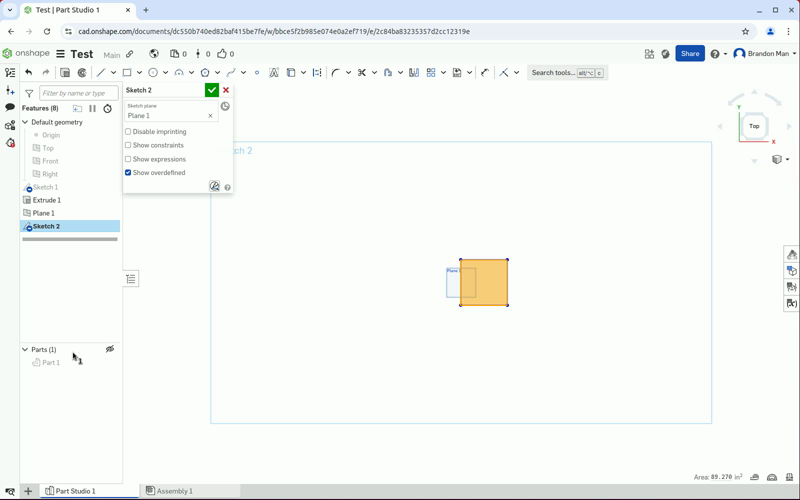
key(shift+y)
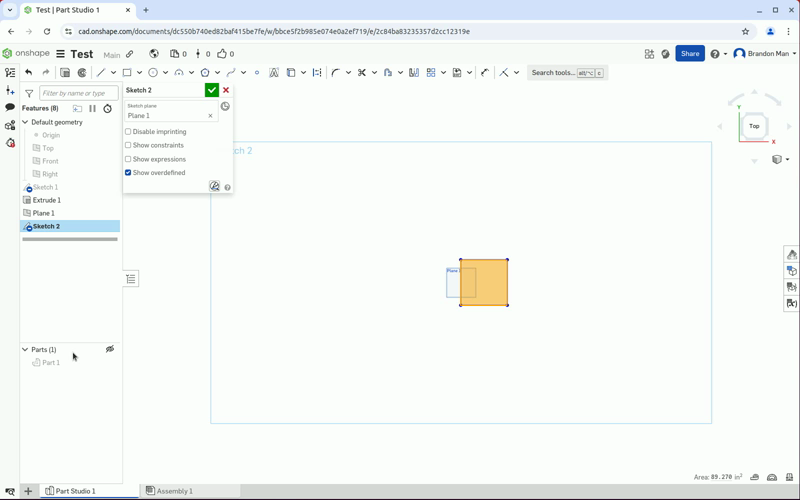
key(shift+e)
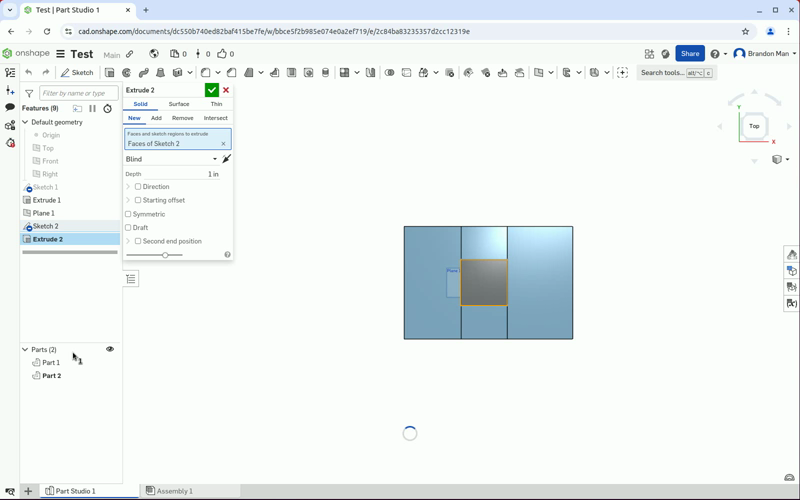
mouse_move(143, 106)
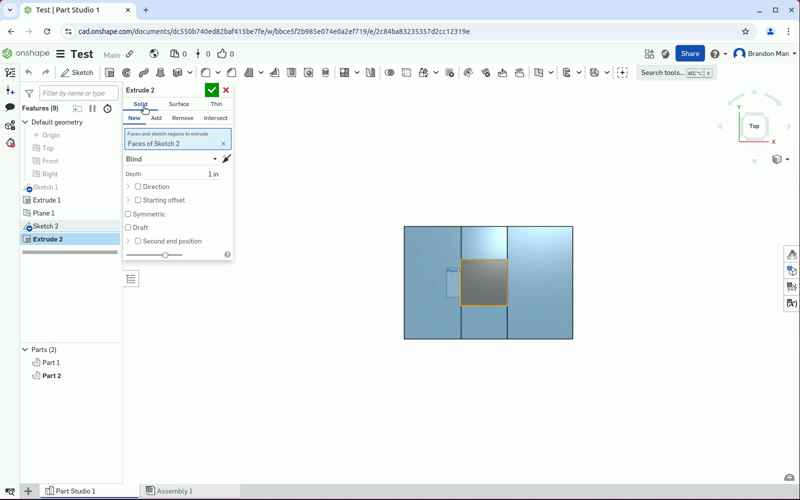
click(143, 106)
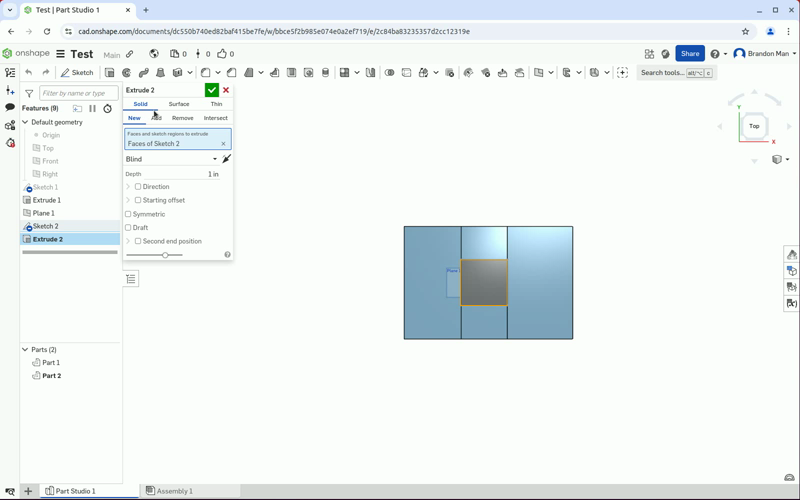
mouse_move(186, 120)
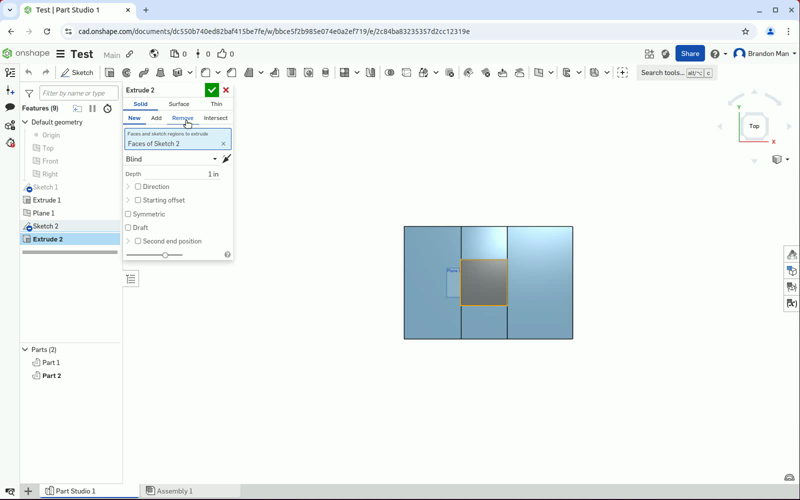
click(186, 120)
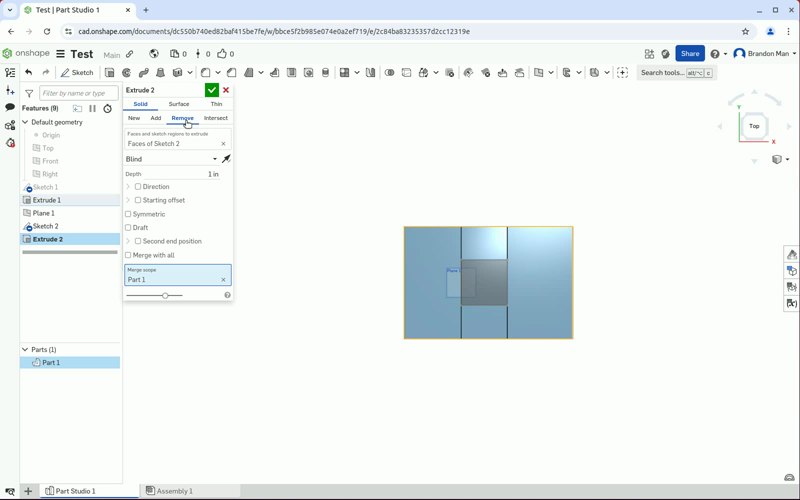
key(tab, 4)
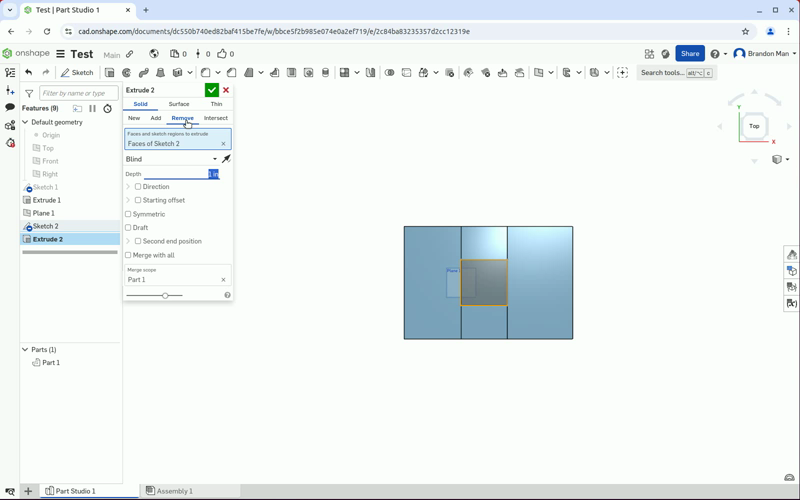
text(9.147)
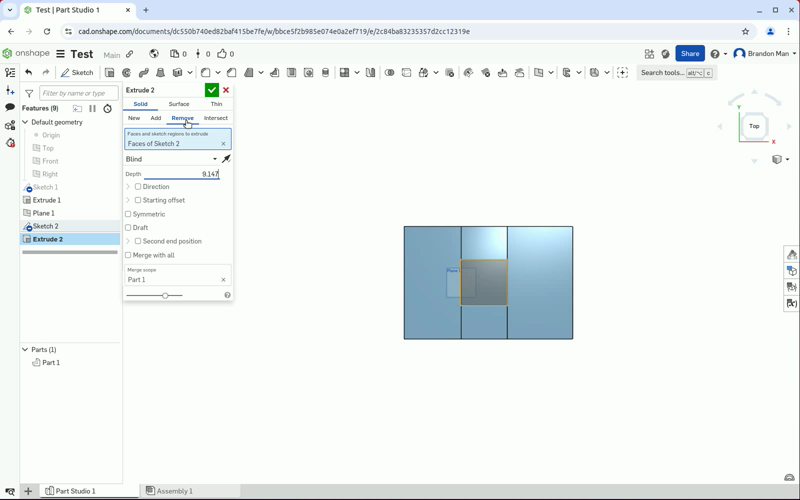
key(tab, 6)
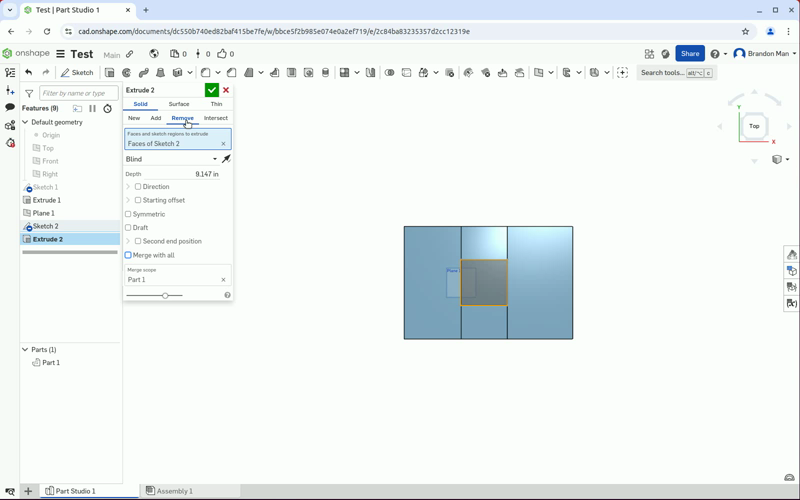
key(space)
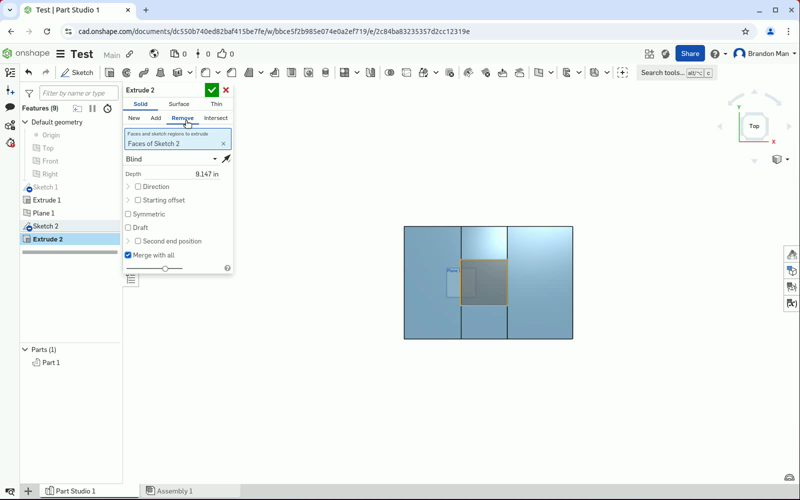
key(enter)
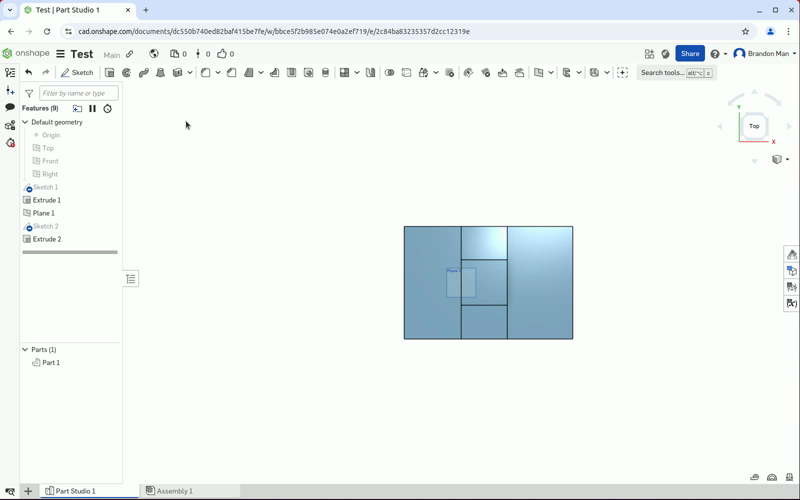
key(shift+h)
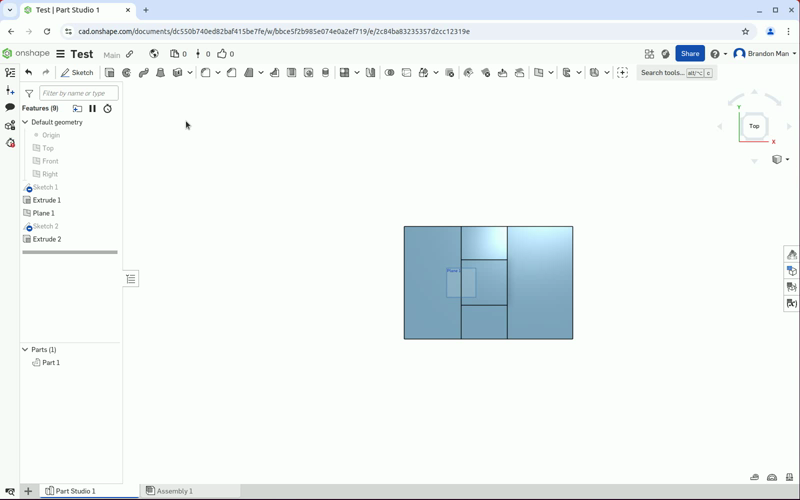
key(shift+h)
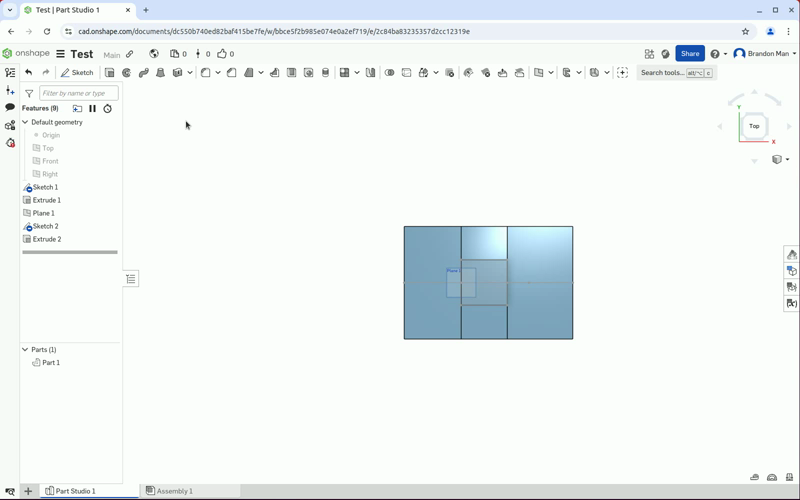
key(shift+7)
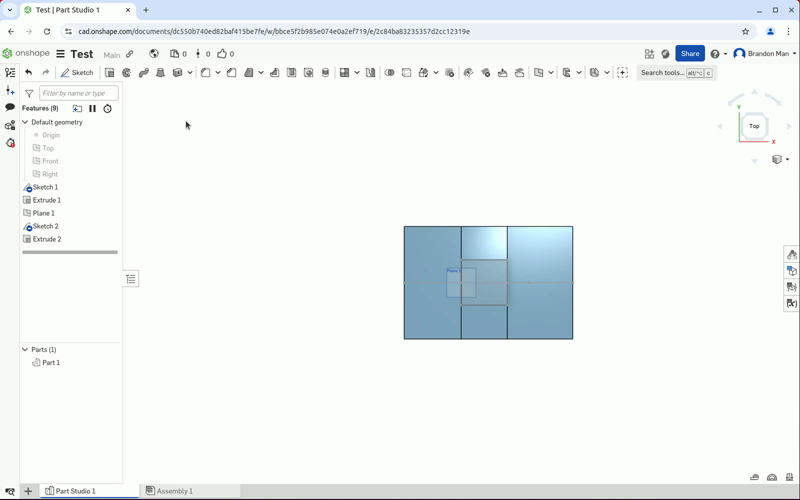
key(up, 3)
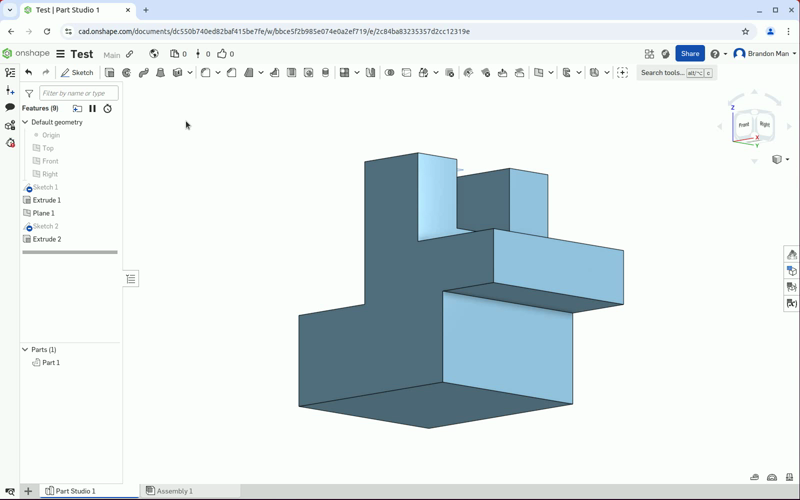
key(left, 3)
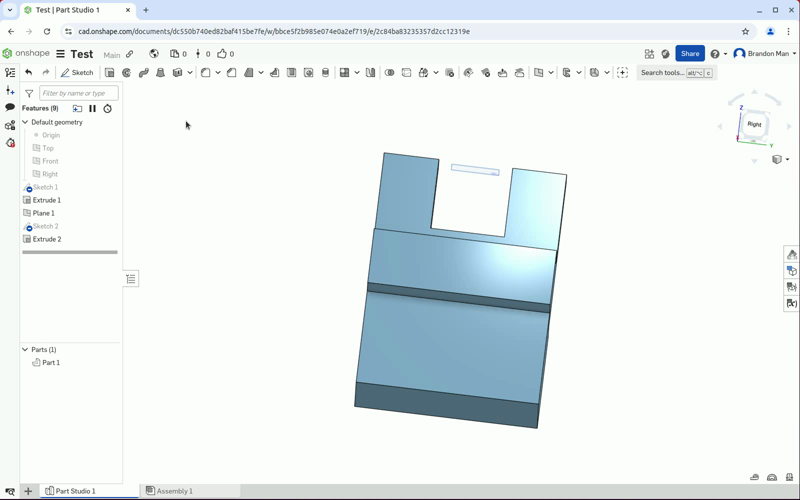
key(right, 3)
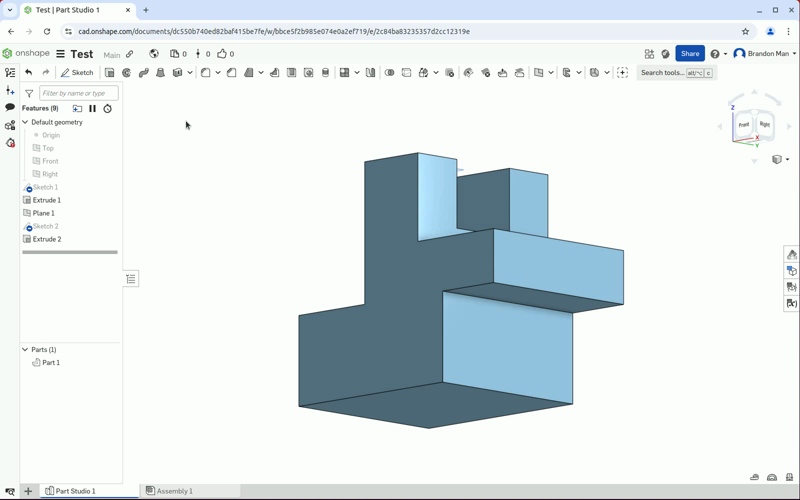
key(down, 3)
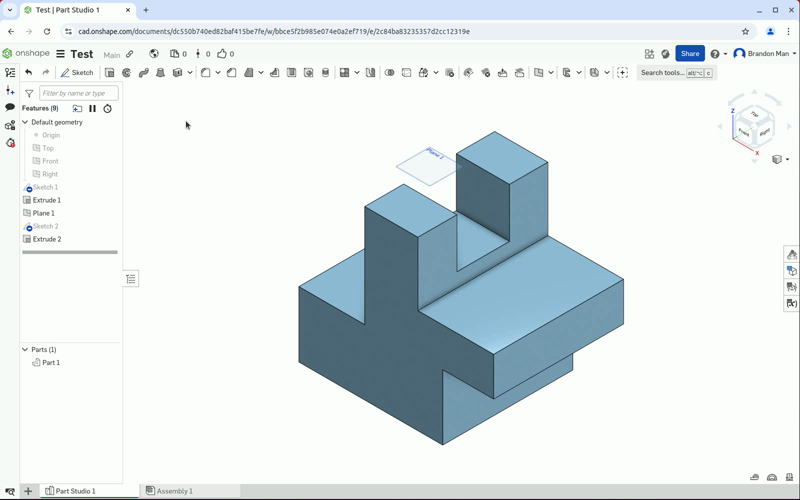
mouse_move(73, 189)
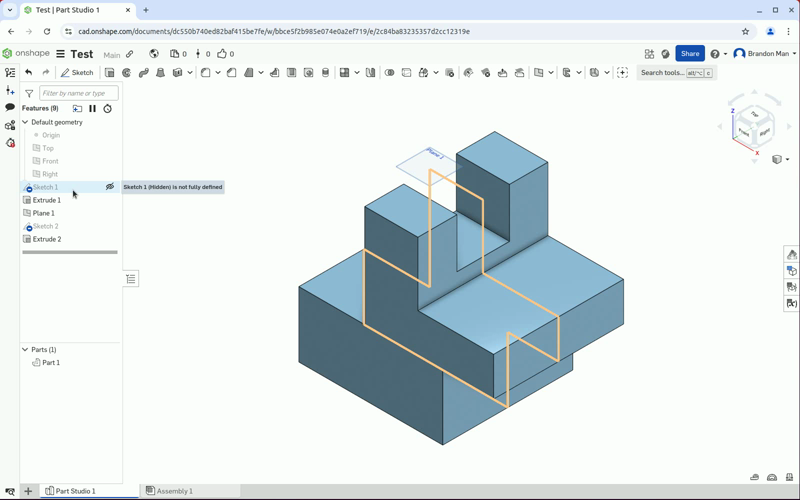
click(73, 189)